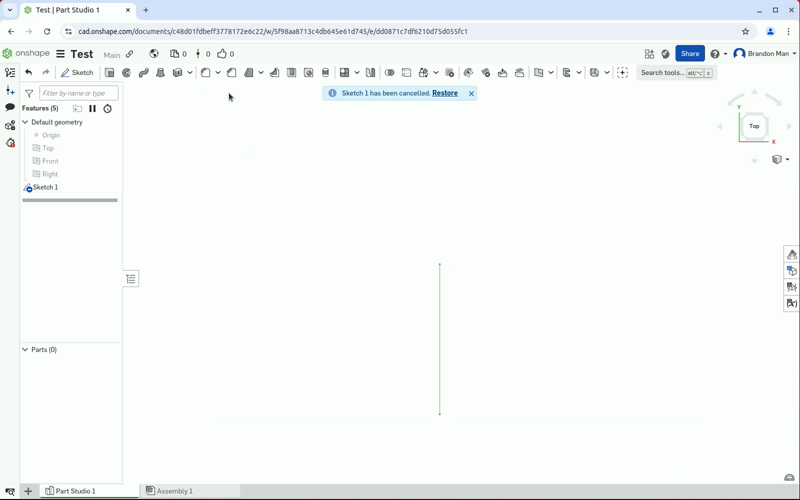
key(shift+h)
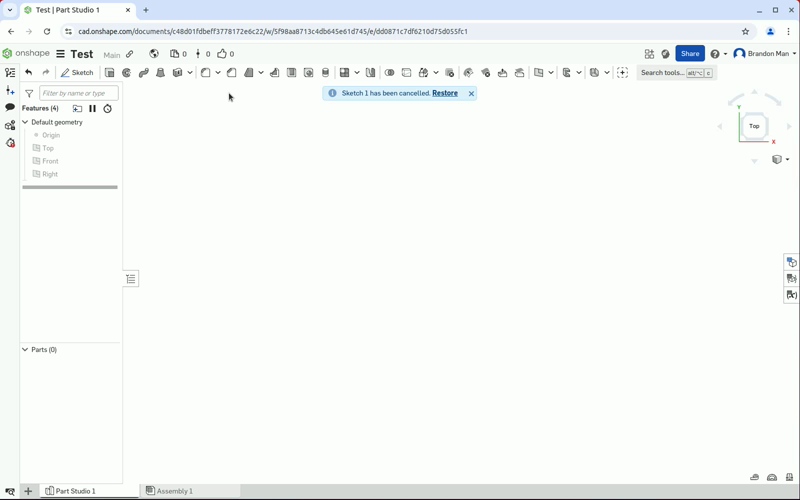
mouse_move(73, 352)
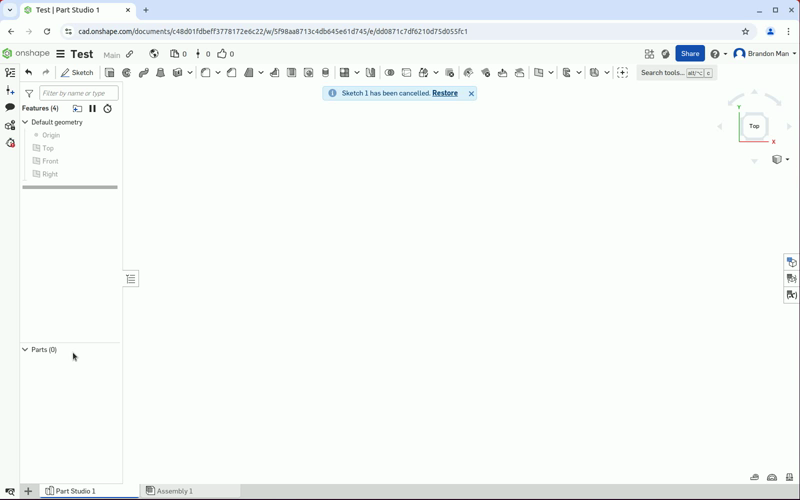
key(y)
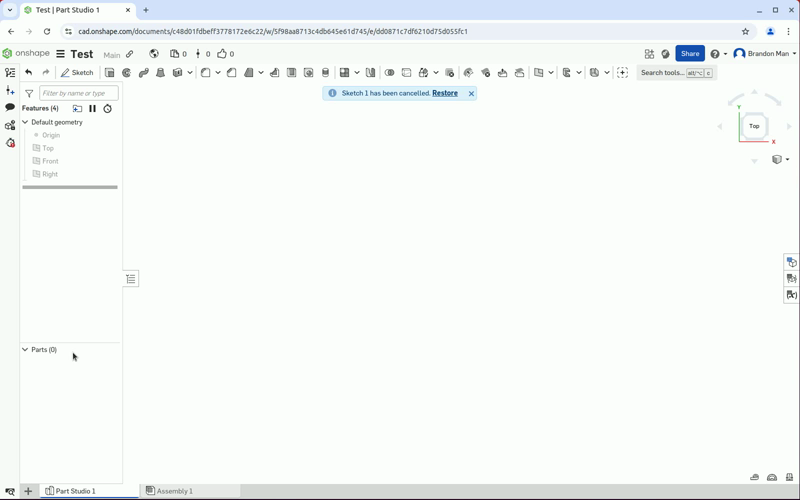
key(shift+p)
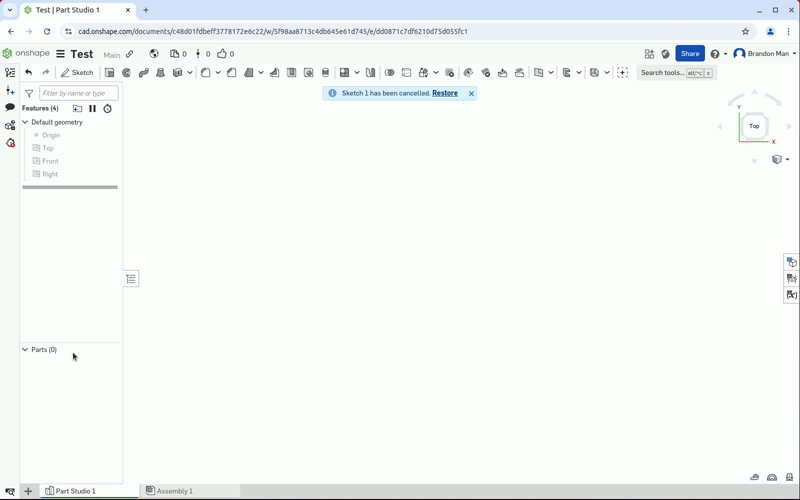
key(space)
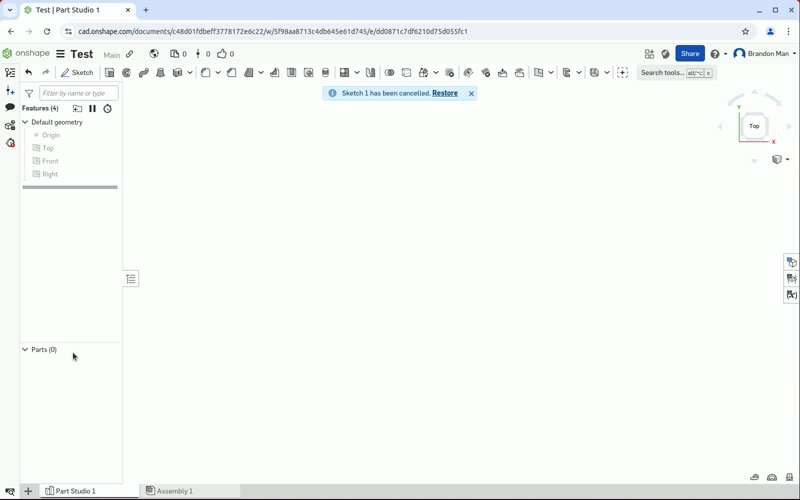
key_down(shift)
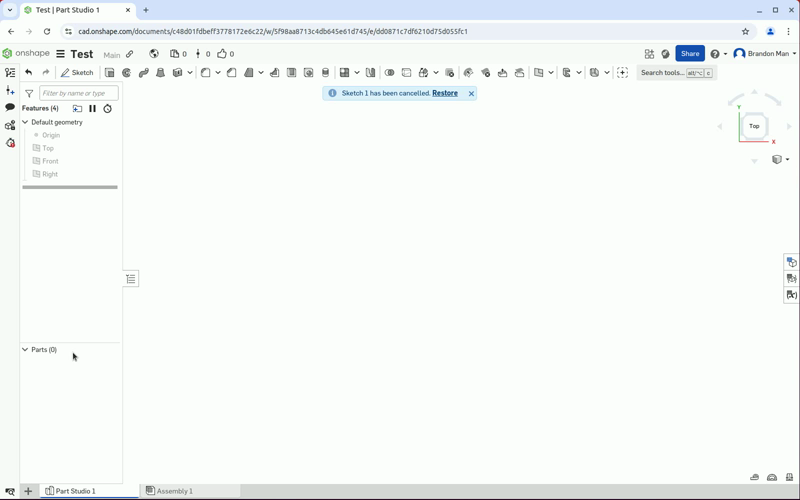
key(up)
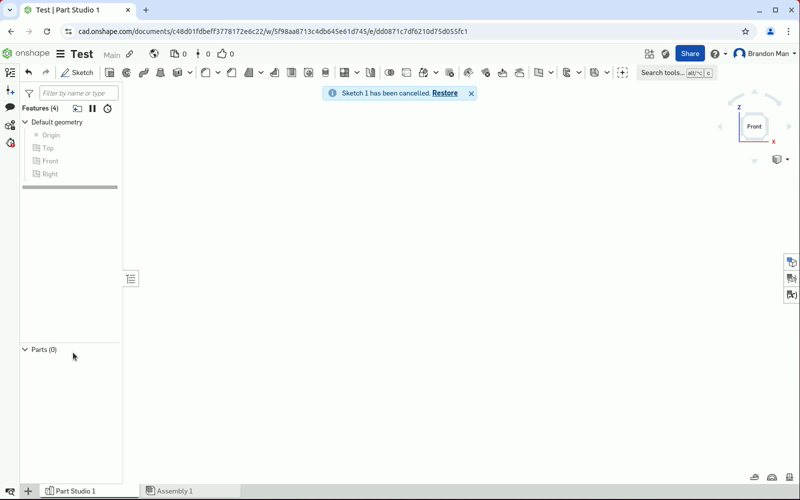
key_up(shift)
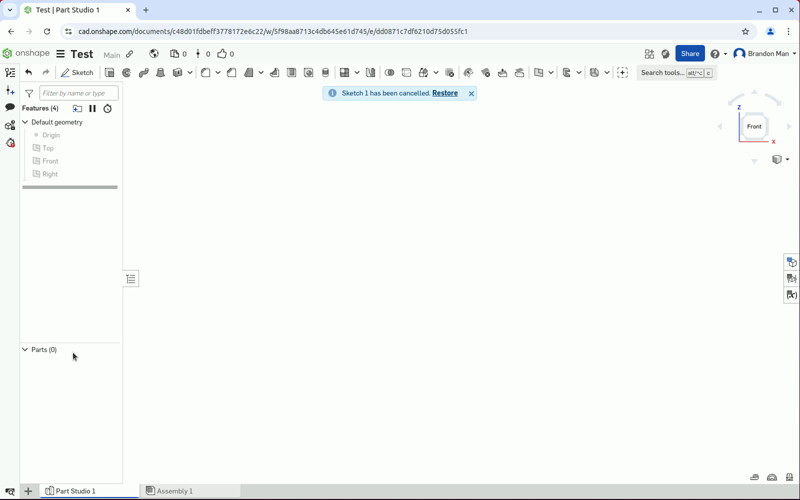
mouse_move(73, 352)
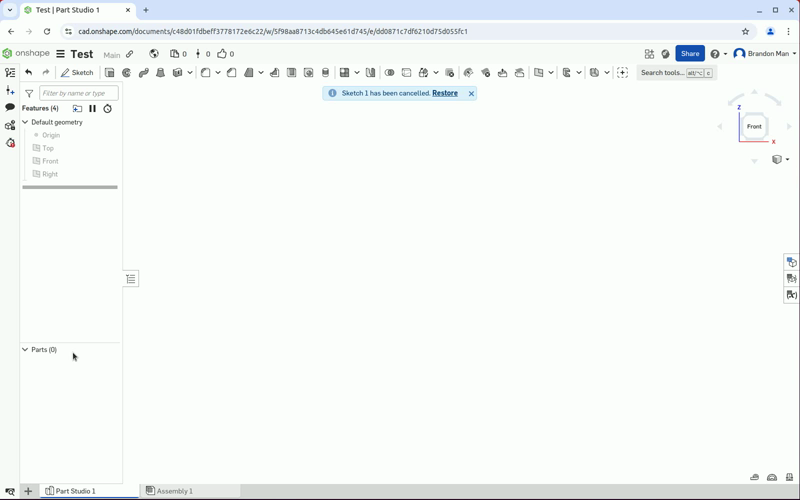
key(shift+y)
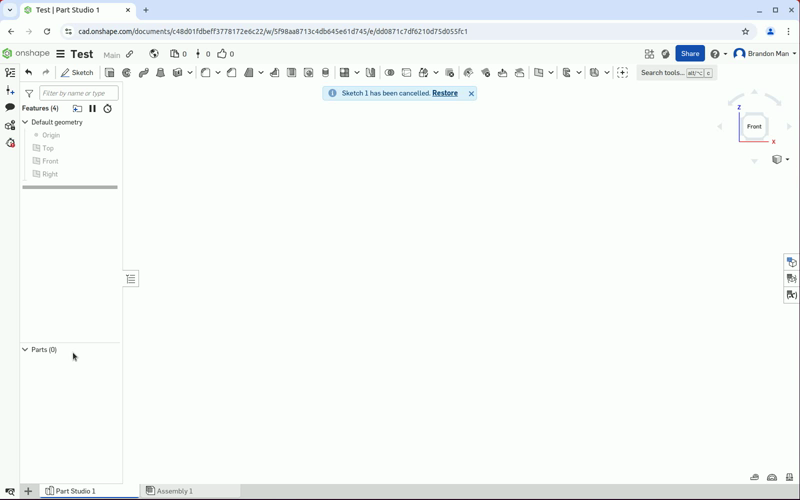
key(shift+s)
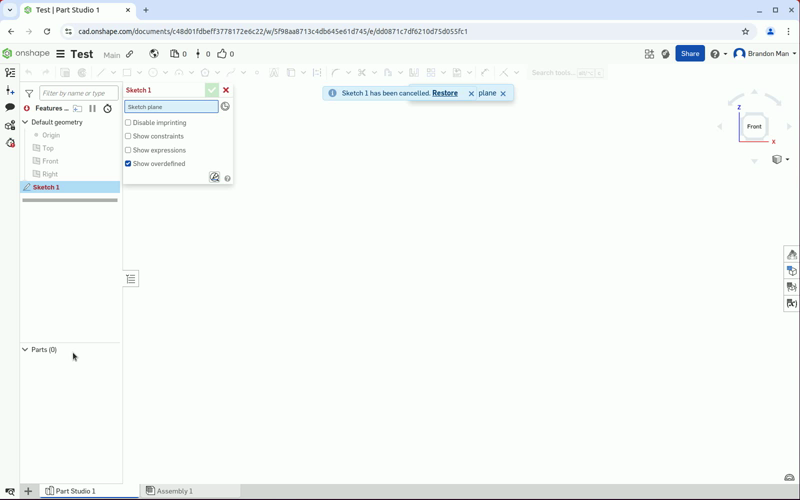
mouse_move(73, 163)
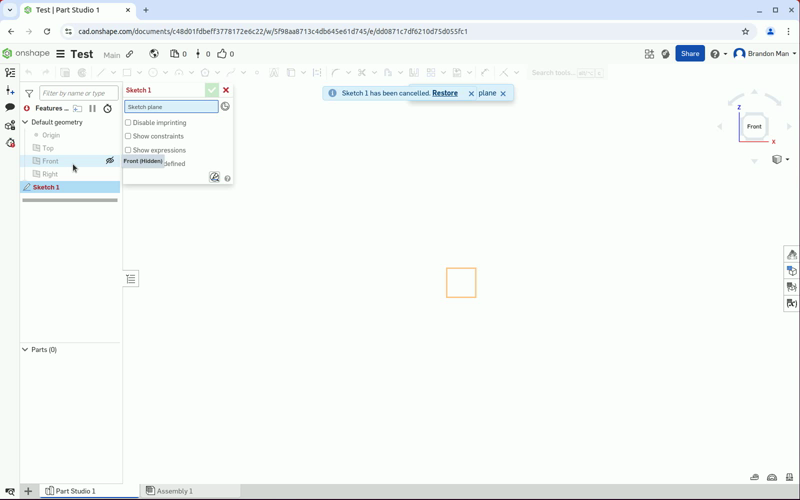
click(73, 163)
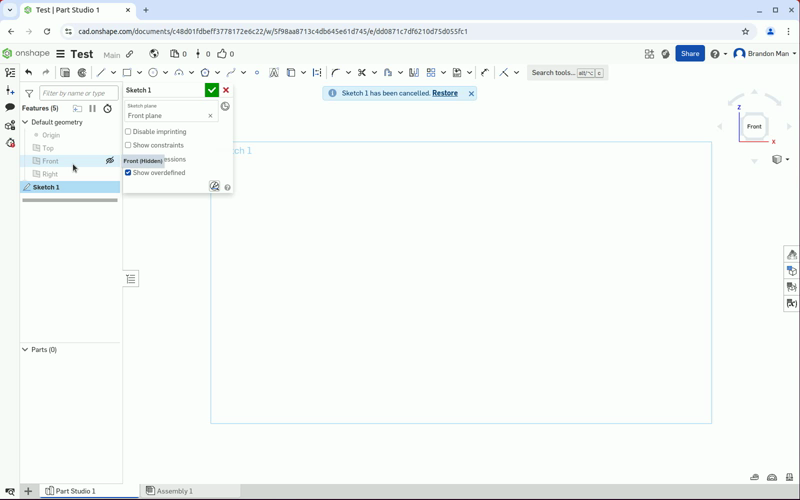
mouse_move(73, 352)
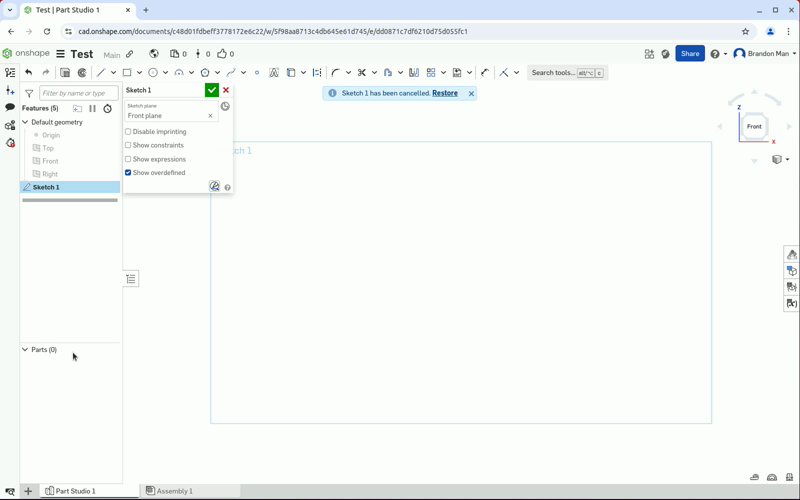
key(y)
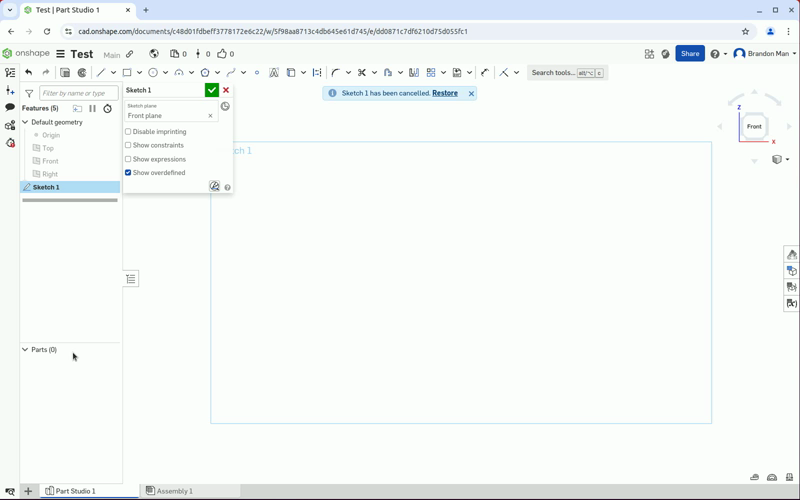
key(c)
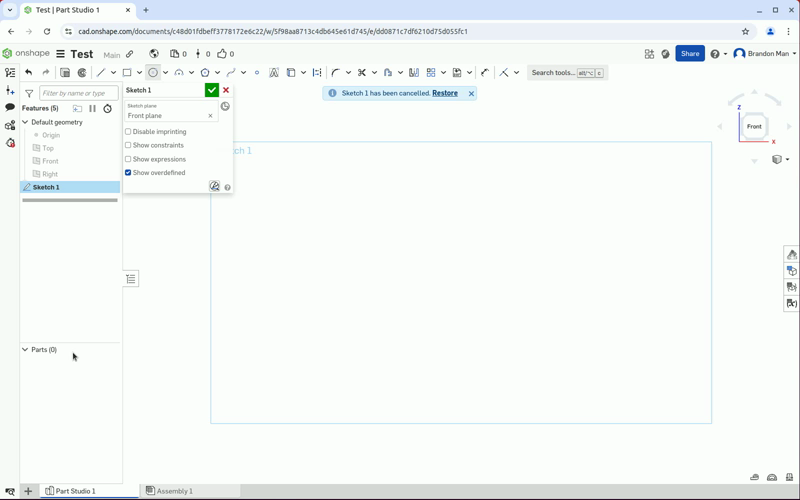
key_down(shift)
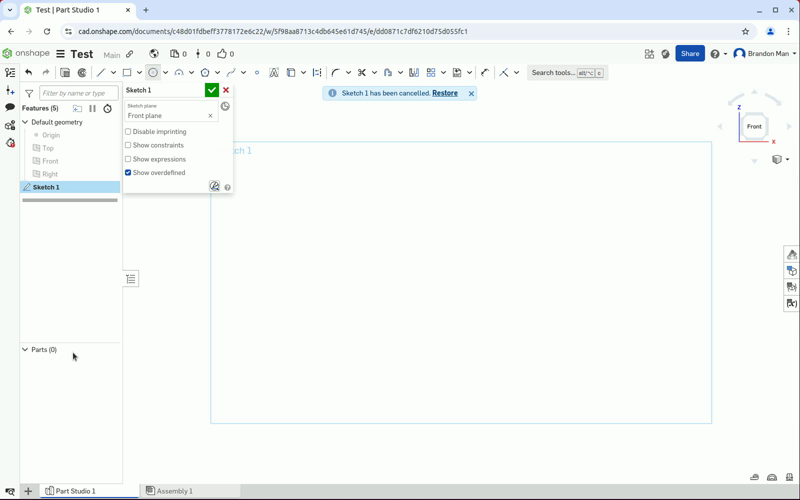
mouse_move(461, 282)
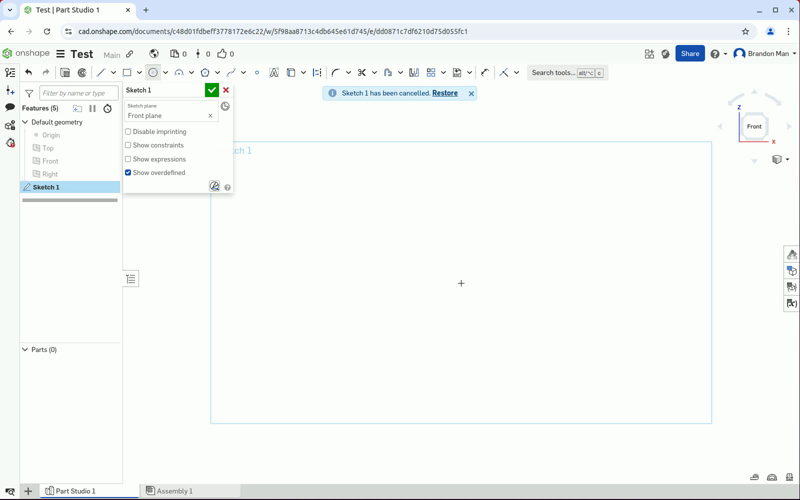
click(461, 282)
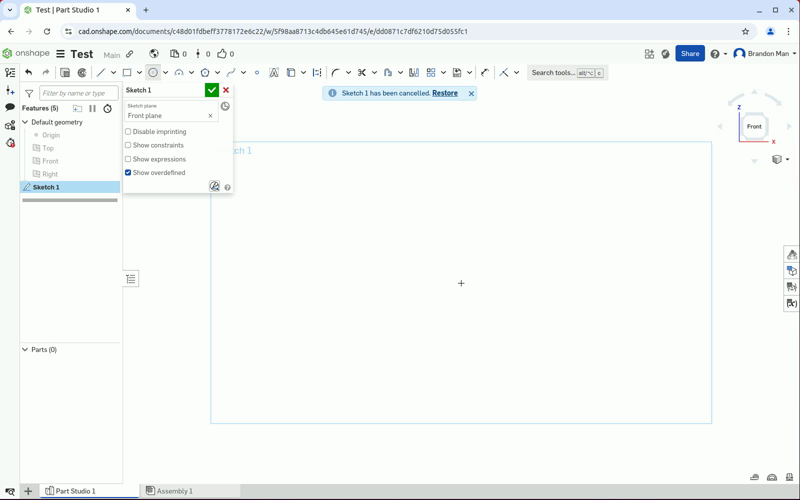
key_up(shift)
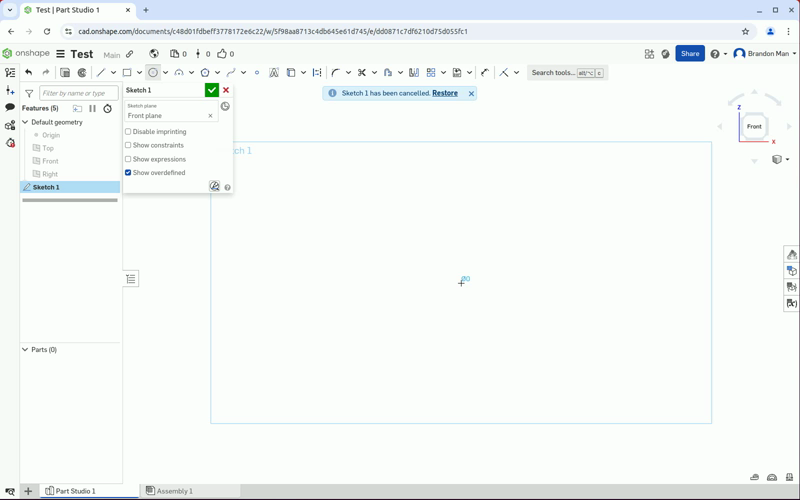
mouse_move(485, 282)
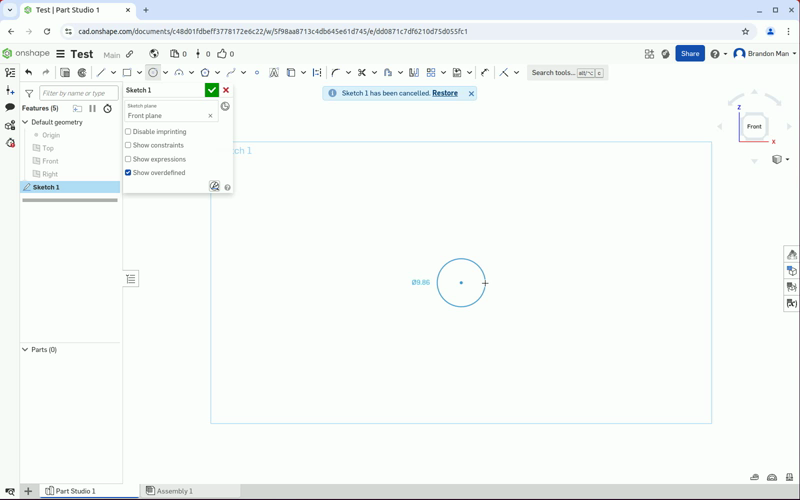
click(485, 282)
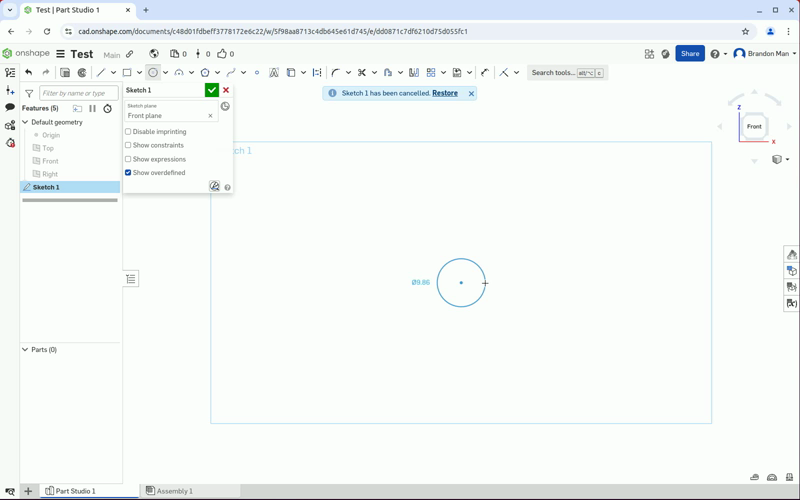
key(esc)
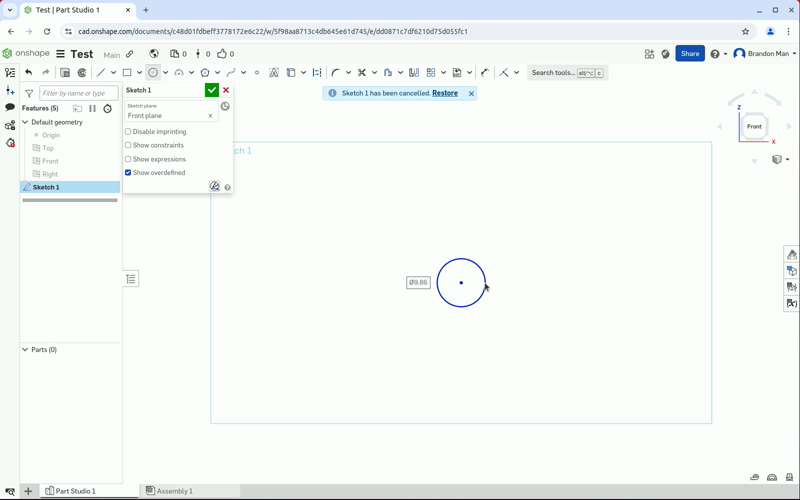
key(c)
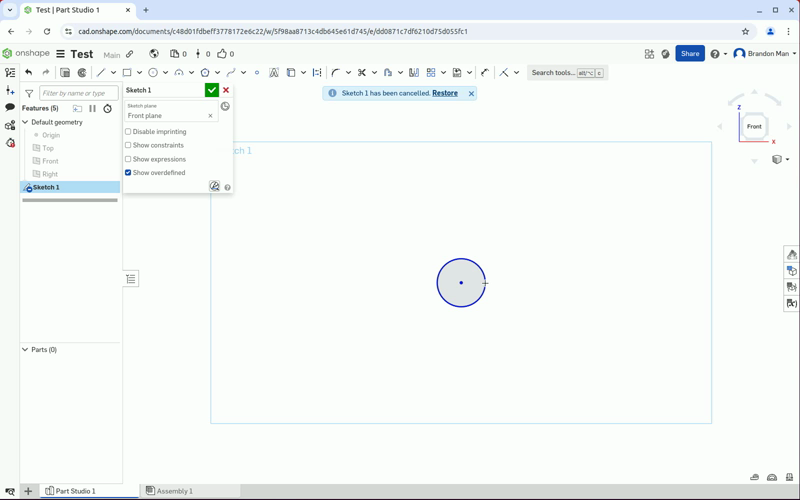
key_down(shift)
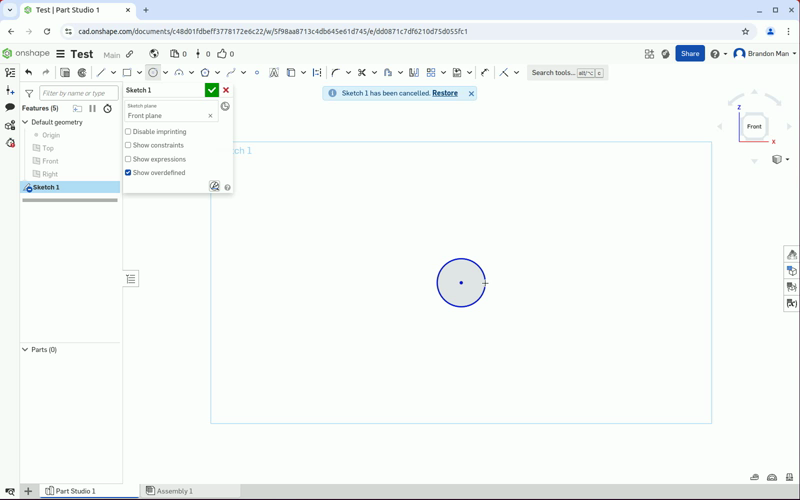
mouse_move(461, 282)
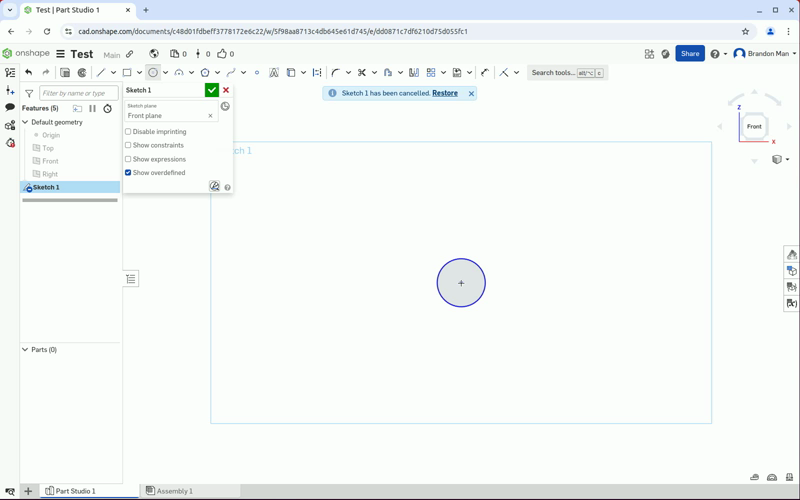
click(461, 282)
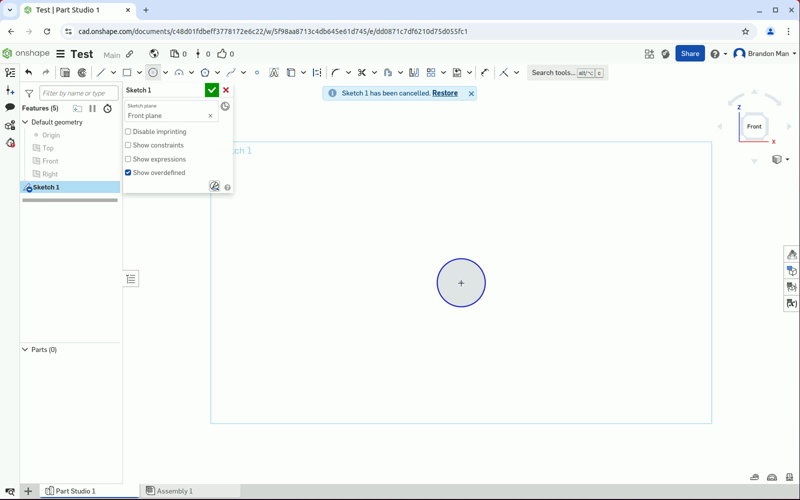
key_up(shift)
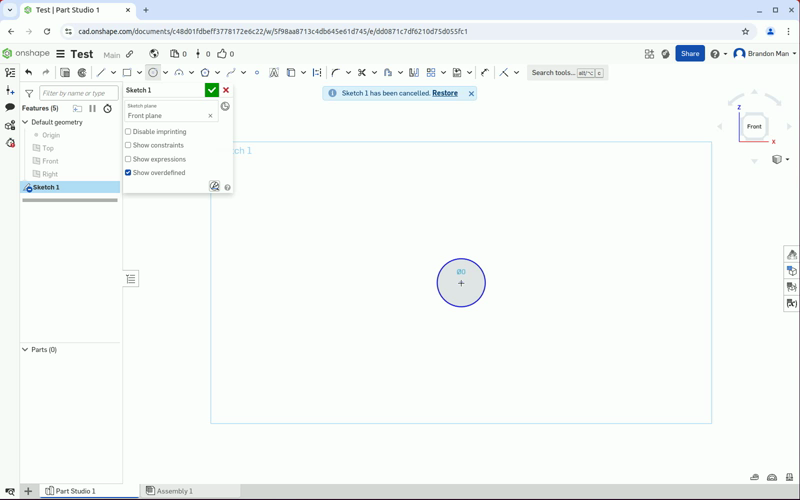
mouse_move(472, 282)
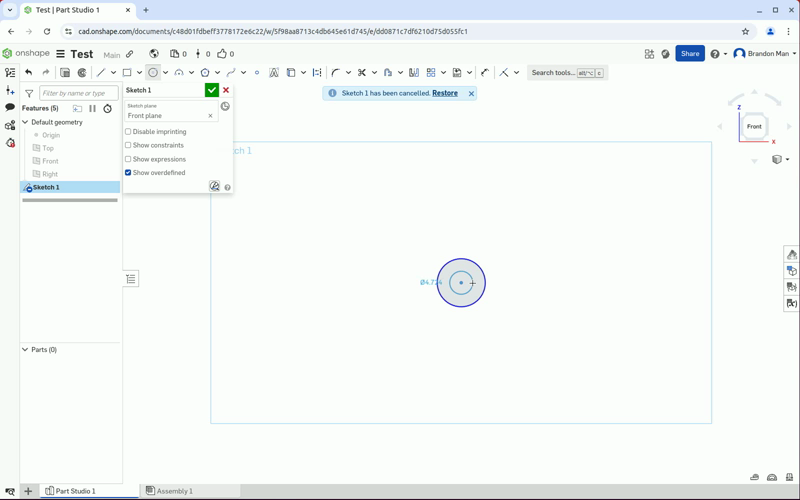
click(472, 282)
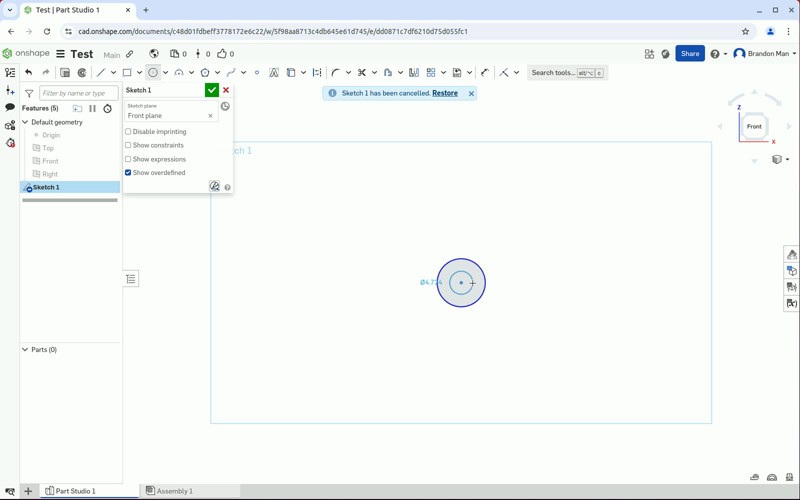
key(esc)
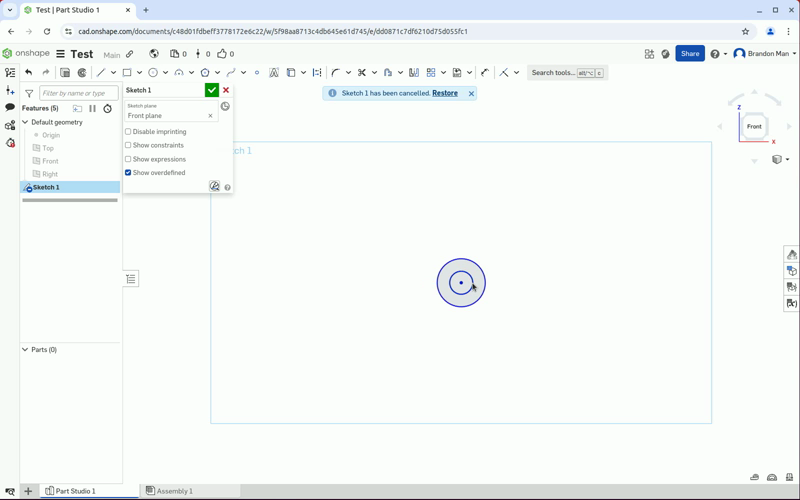
mouse_move(448, 300)
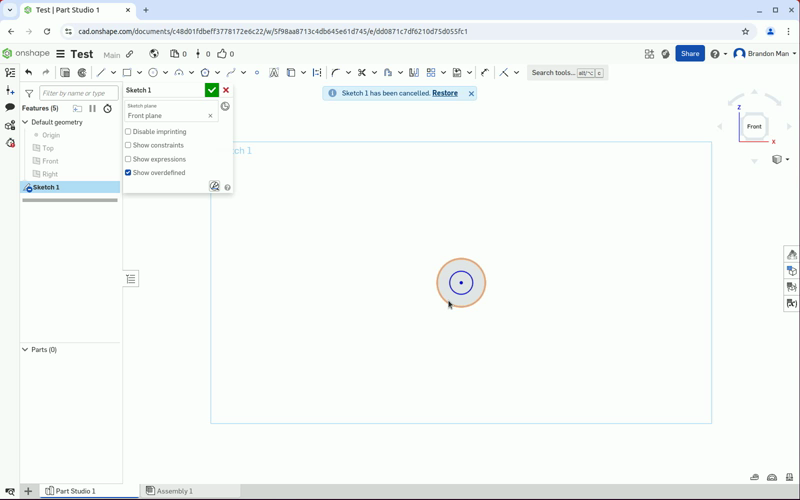
scroll(6)
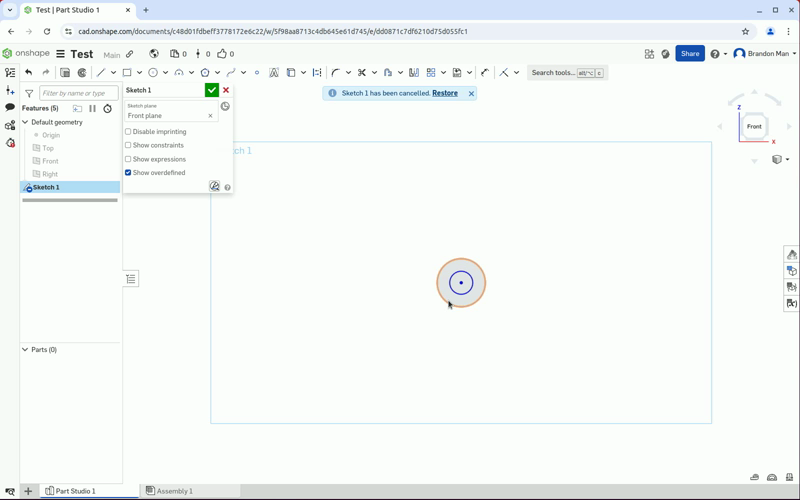
scroll(6)
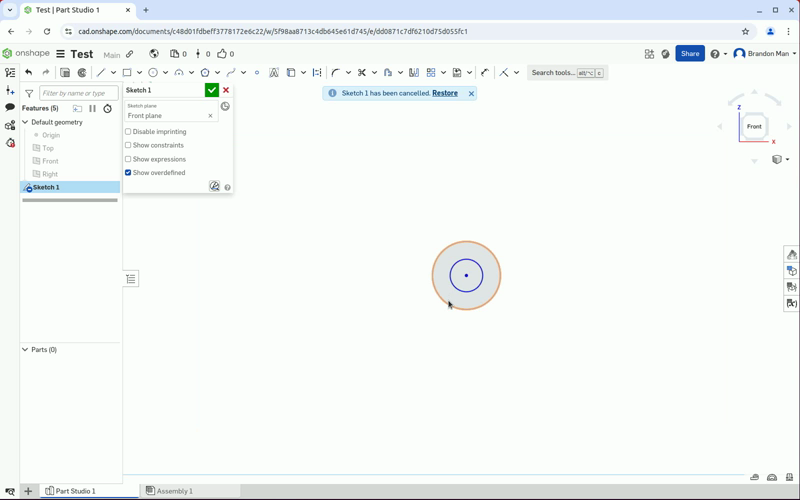
scroll(6)
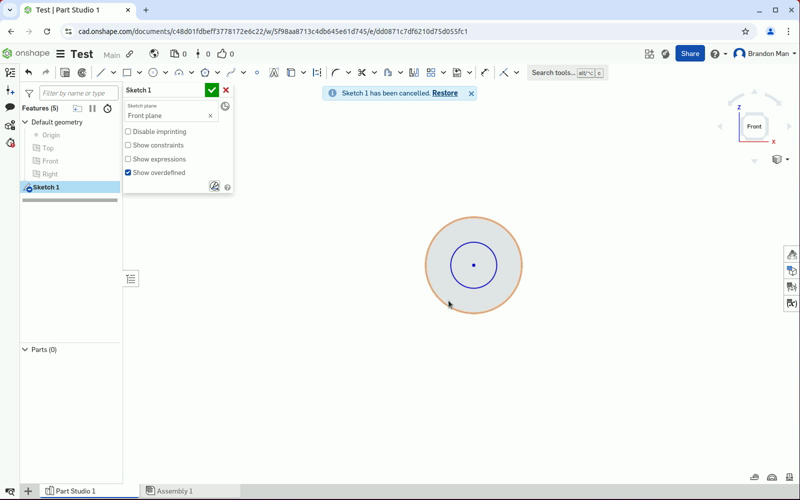
scroll(6)
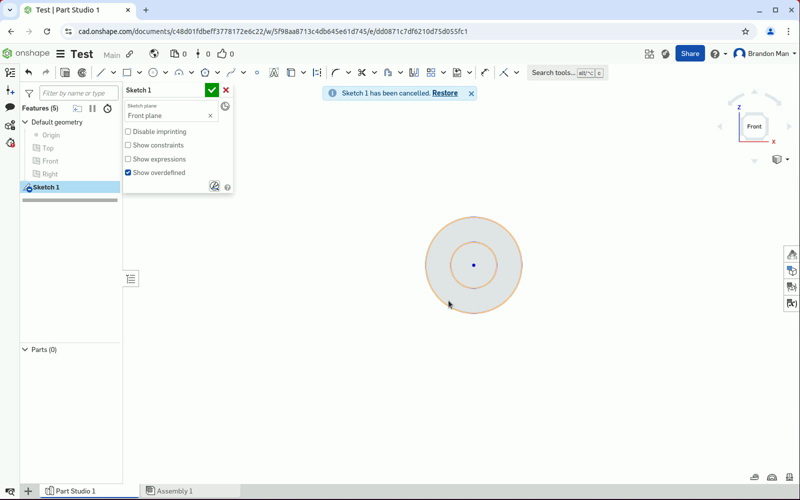
scroll(6)
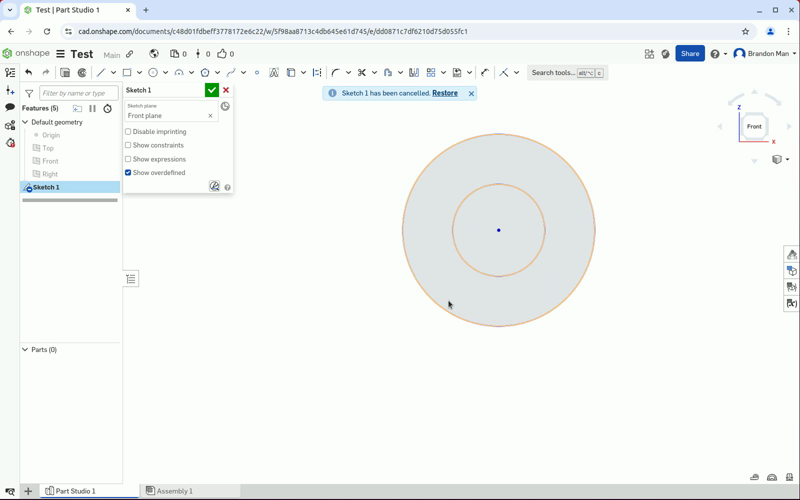
scroll(6)
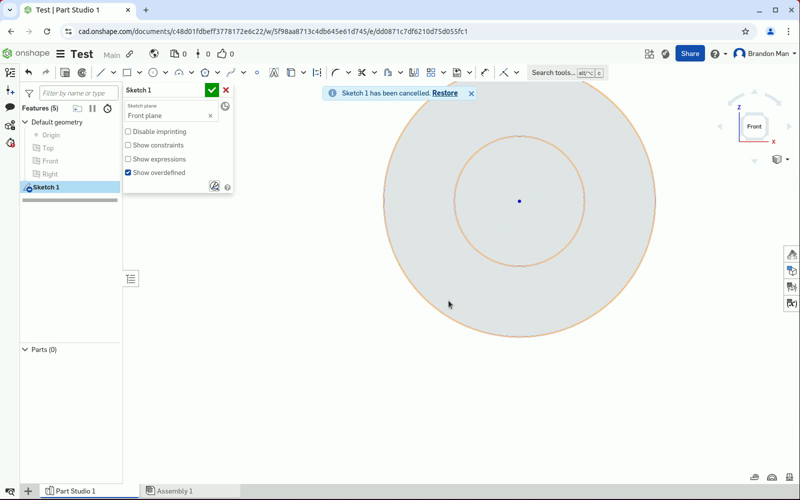
scroll(6)
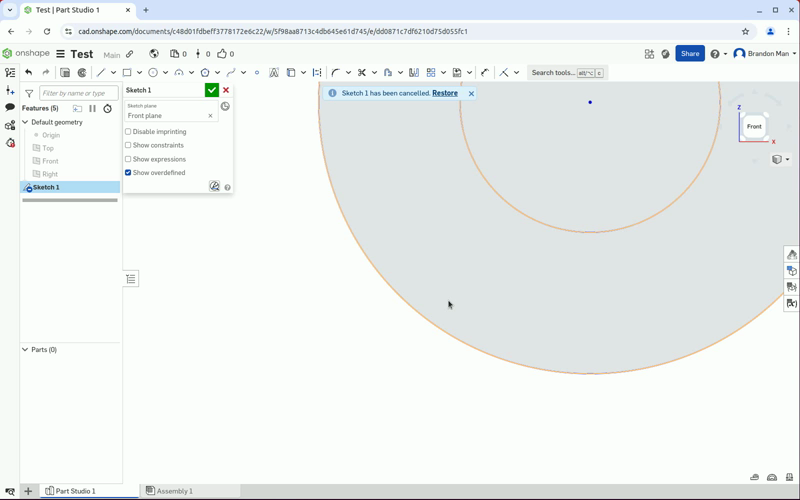
click(448, 300)
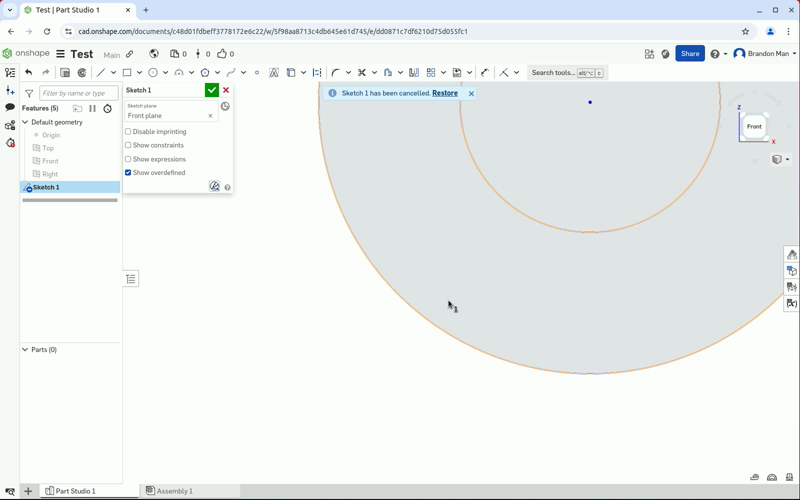
scroll(-6)
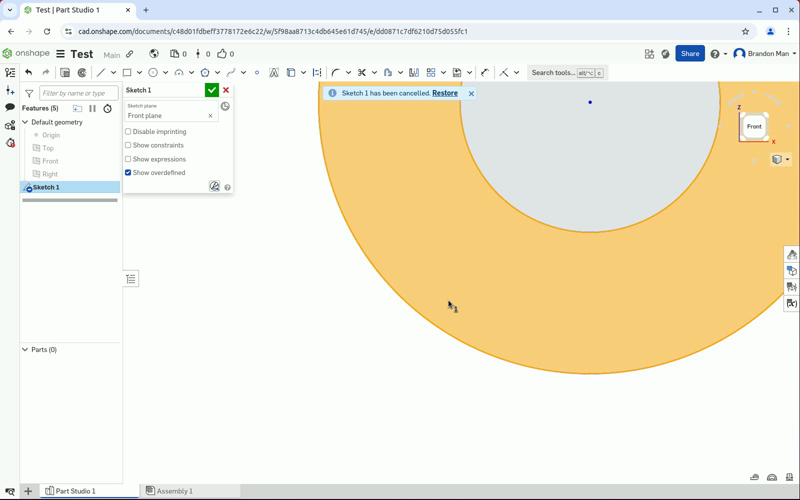
scroll(-6)
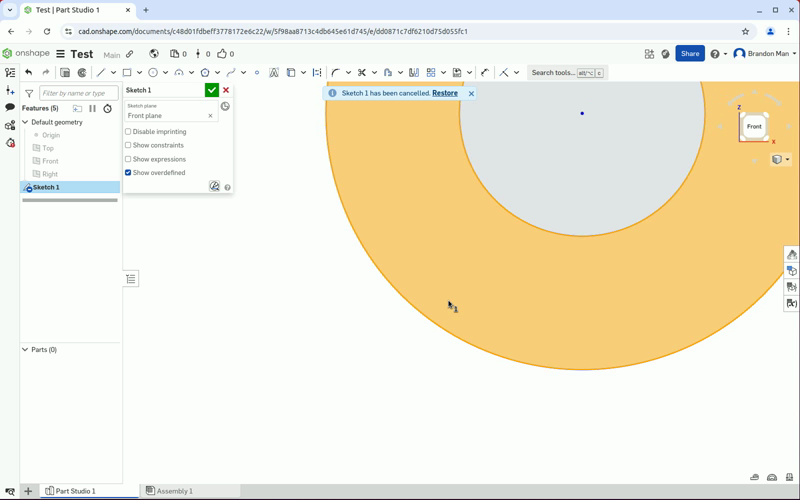
scroll(-6)
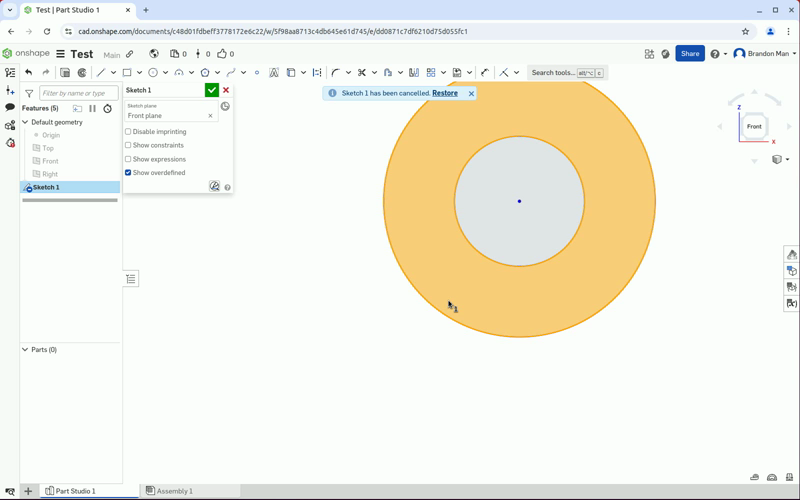
scroll(-6)
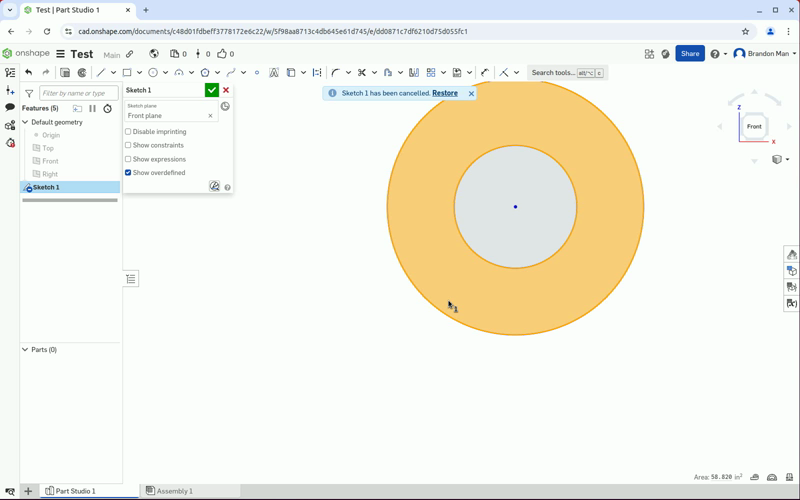
scroll(-6)
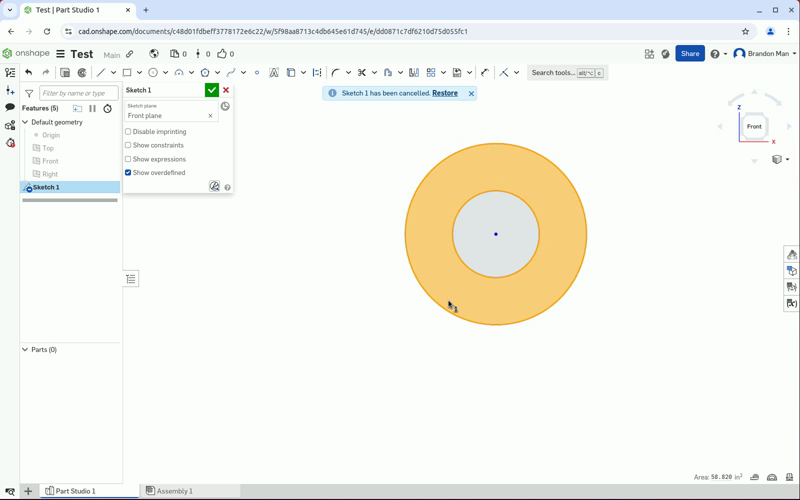
scroll(-6)
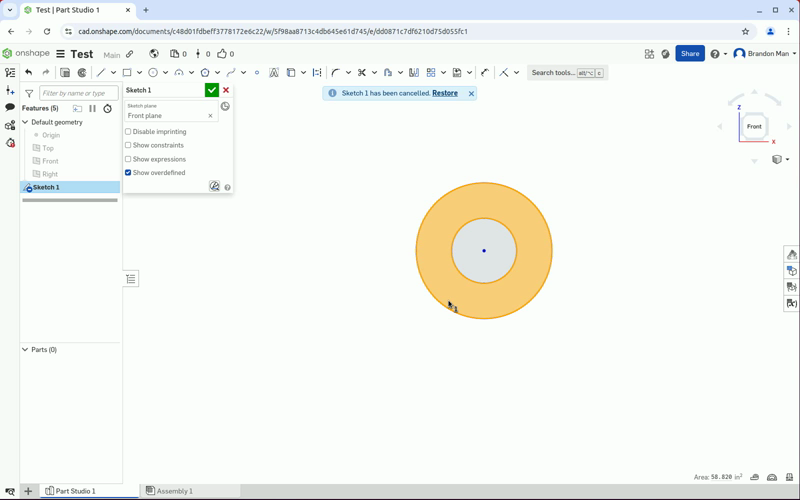
scroll(-6)
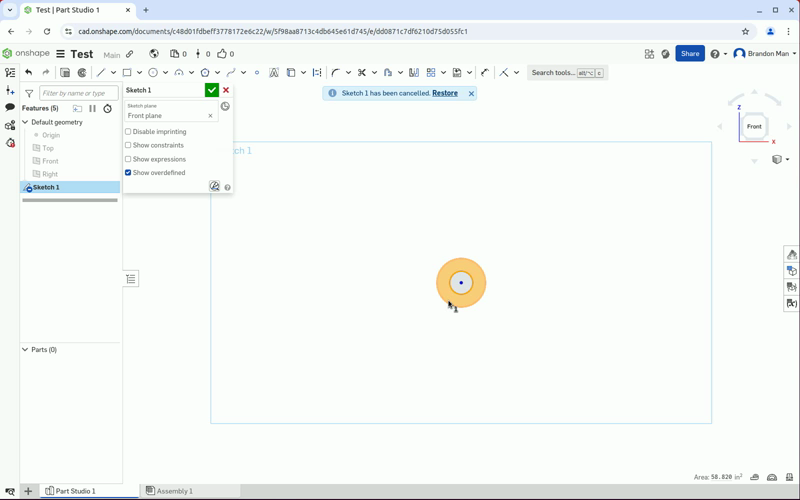
mouse_move(73, 352)
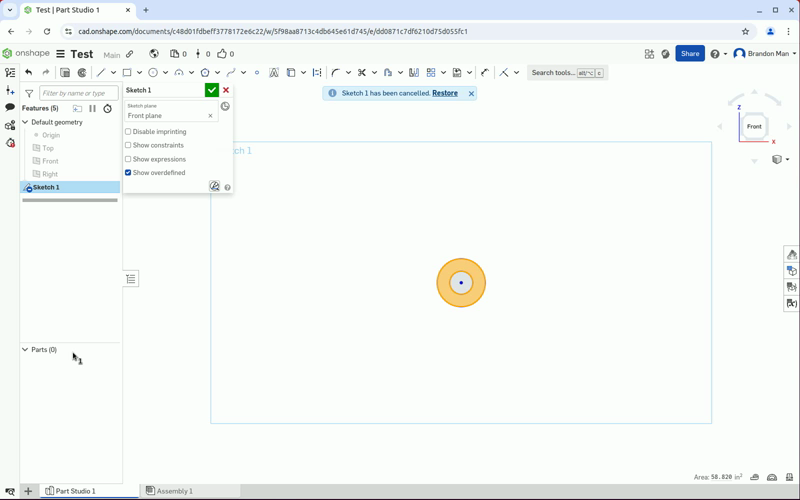
key(shift+y)
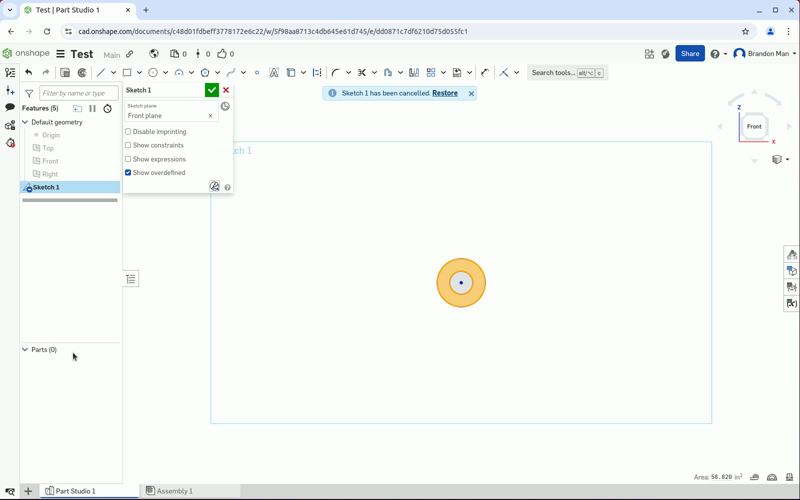
key(shift+e)
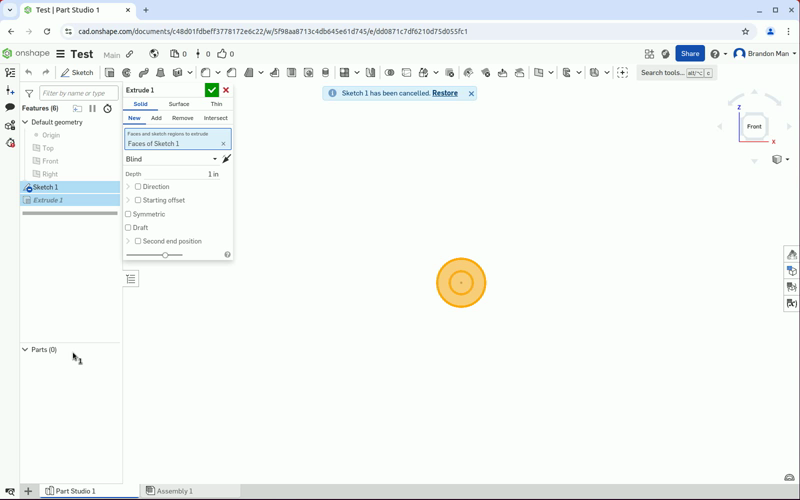
mouse_move(143, 106)
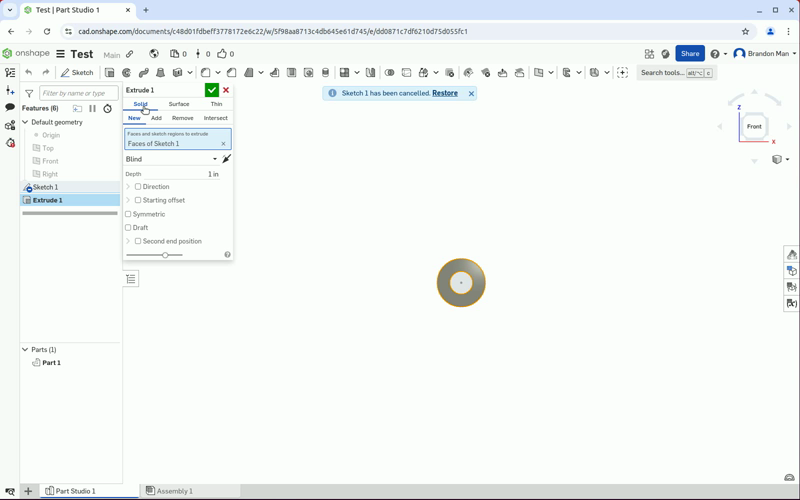
click(143, 106)
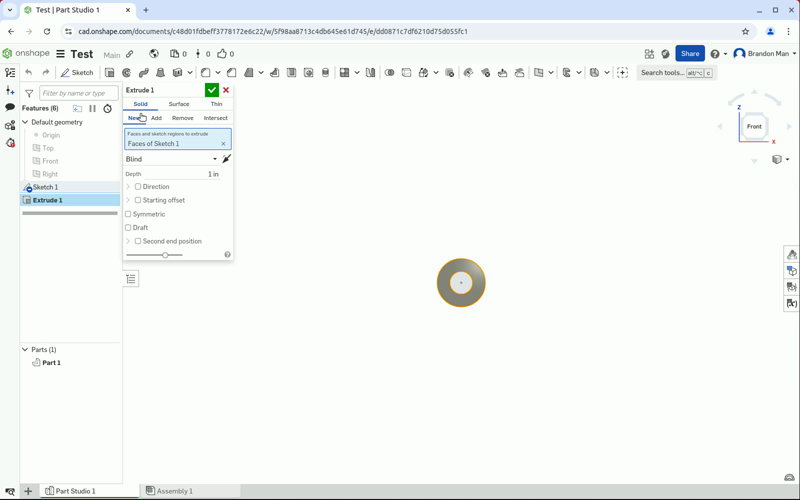
mouse_move(137, 120)
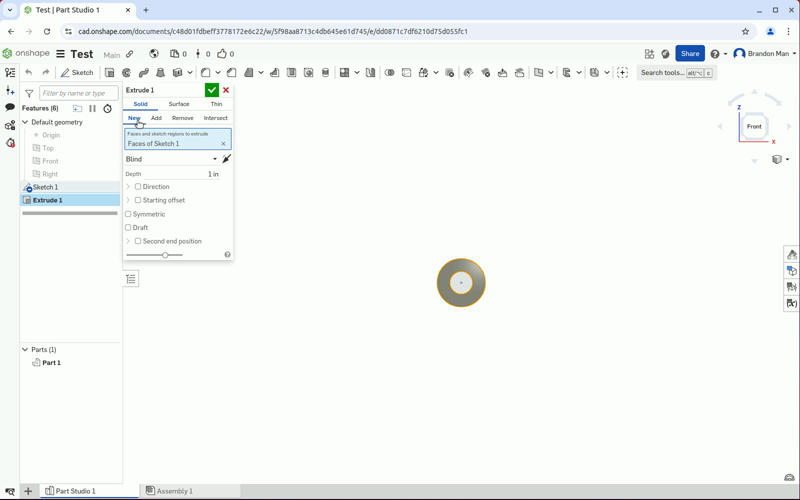
click(137, 120)
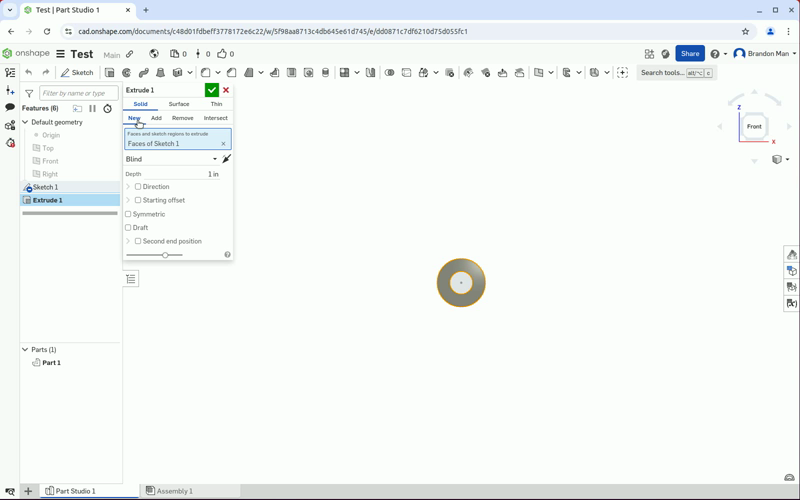
key(tab, 4)
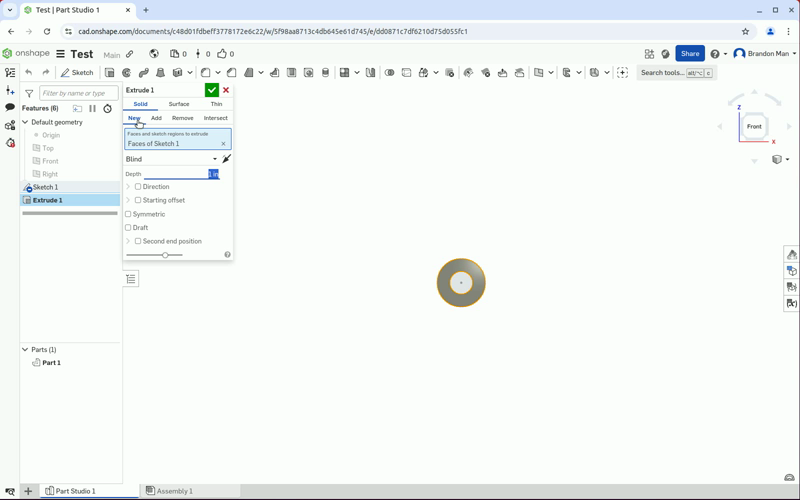
text(0.722)
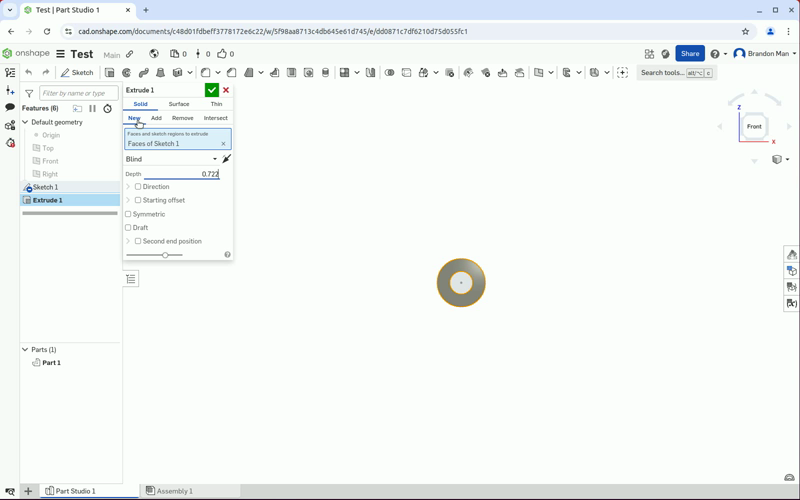
key(enter)
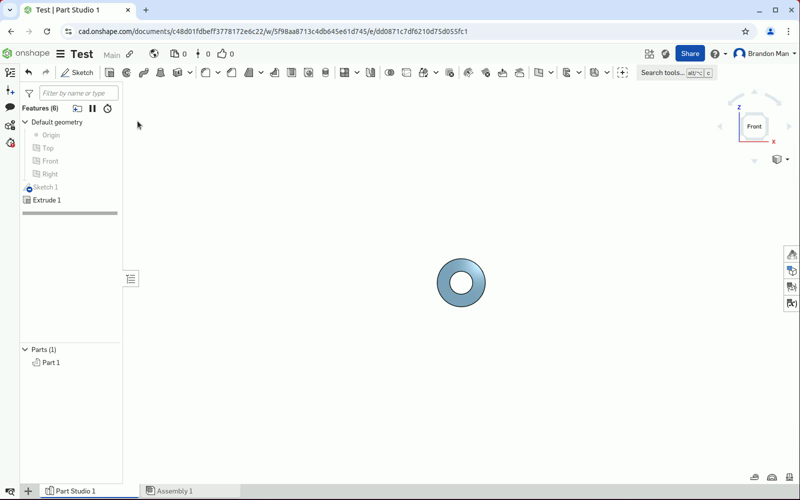
key(shift+h)
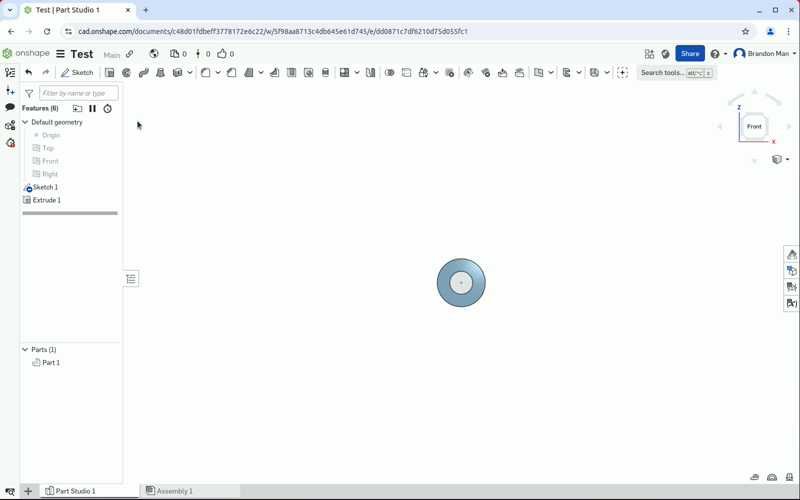
key(shift+h)
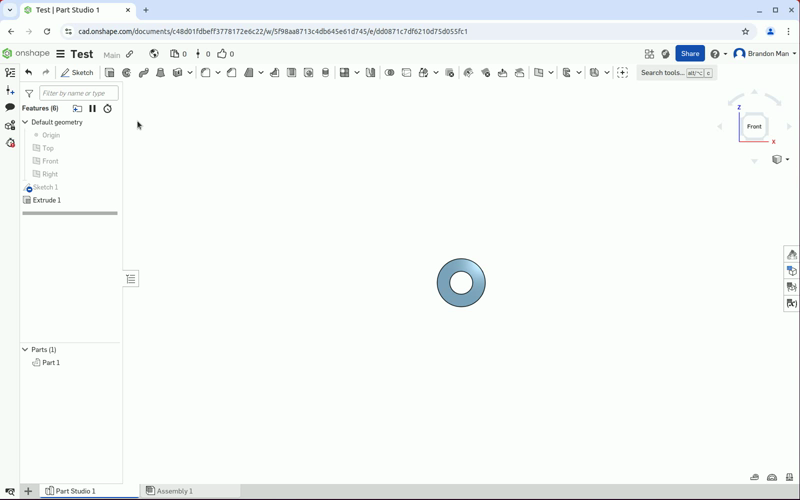
mouse_move(73, 189)
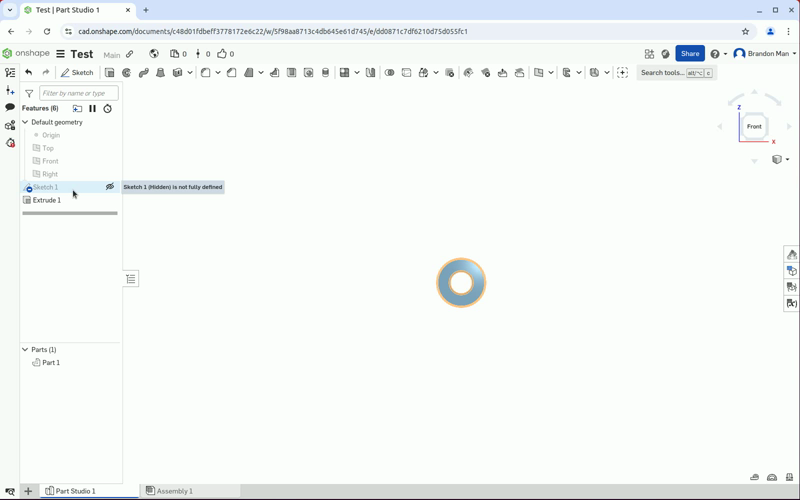
click(73, 189)
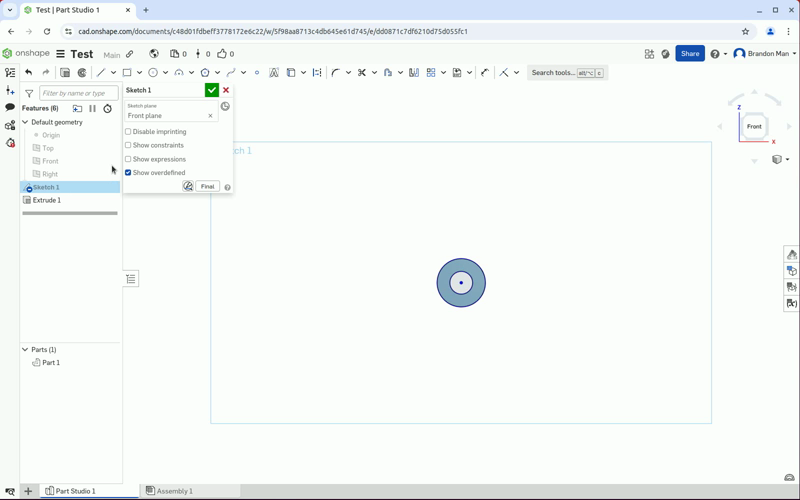
mouse_move(229, 92)
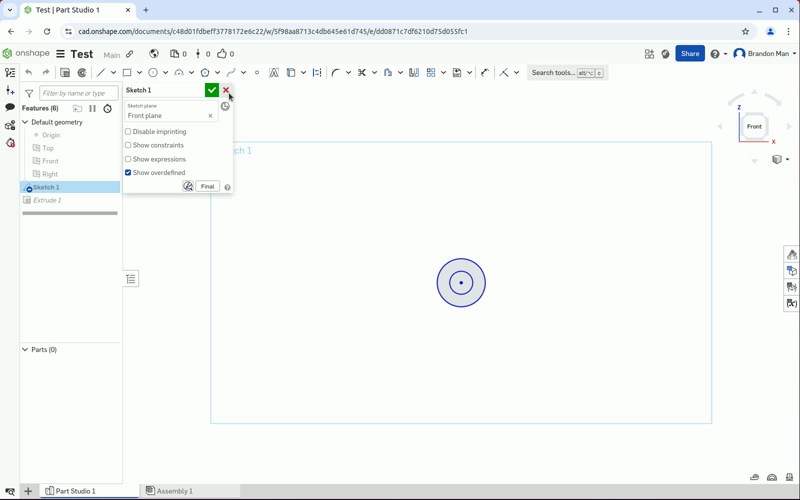
click(229, 92)
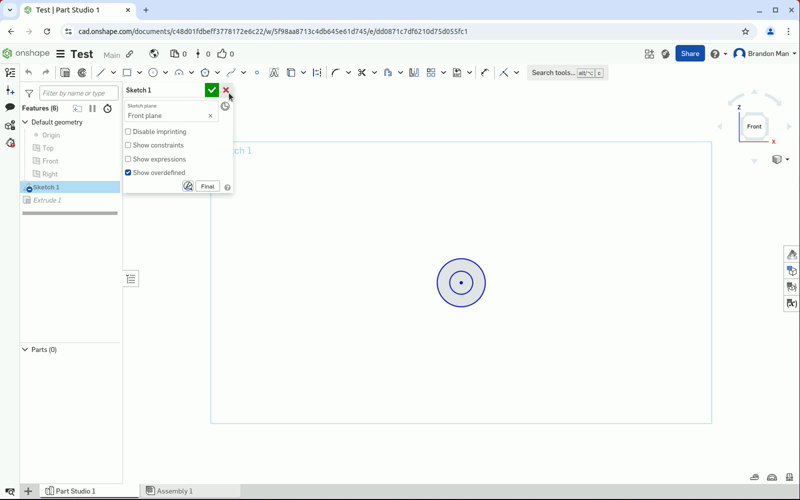
key(shift+s)
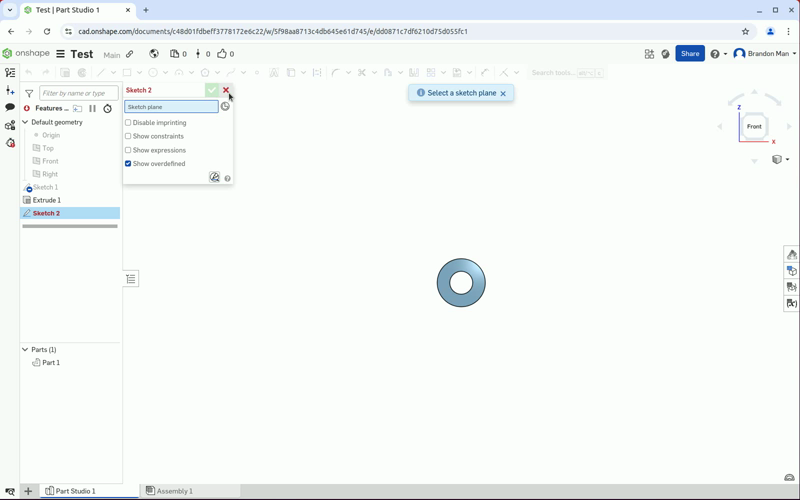
mouse_move(73, 163)
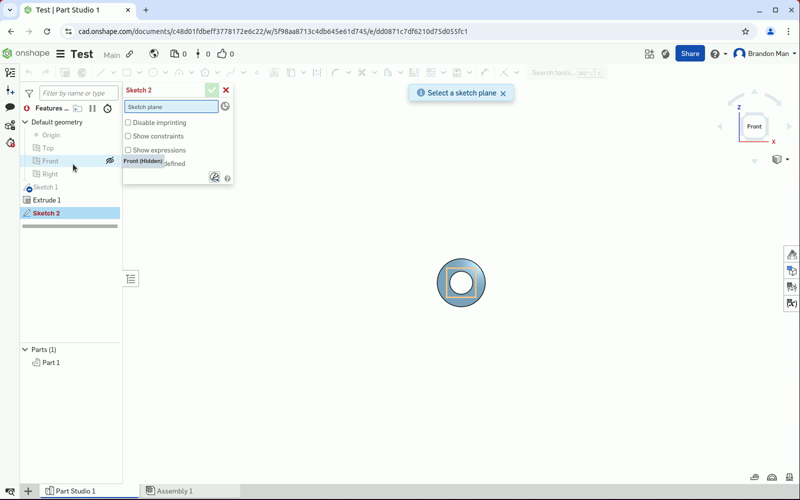
click(73, 163)
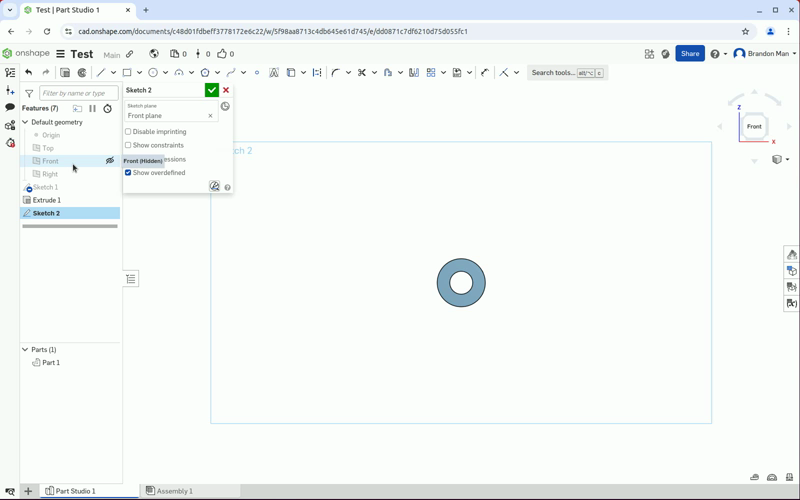
mouse_move(73, 352)
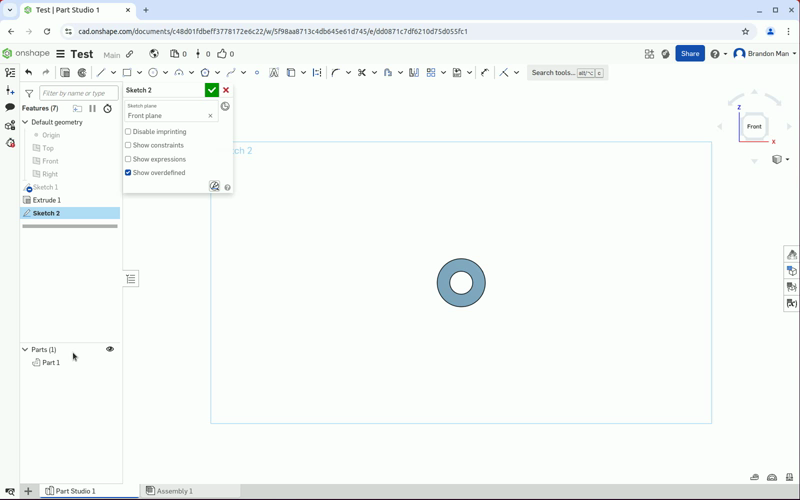
key(y)
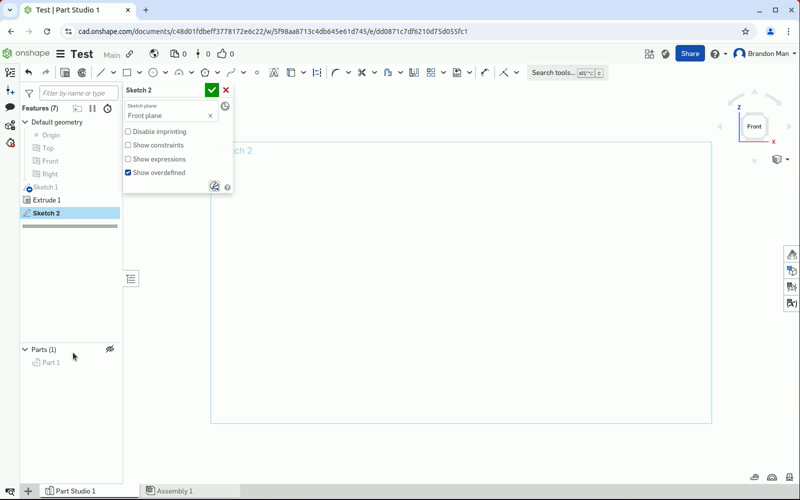
key(l)
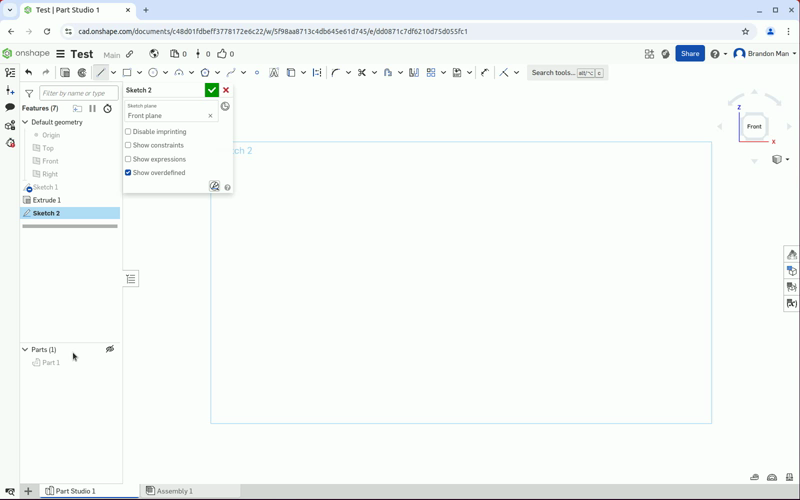
key_down(shift)
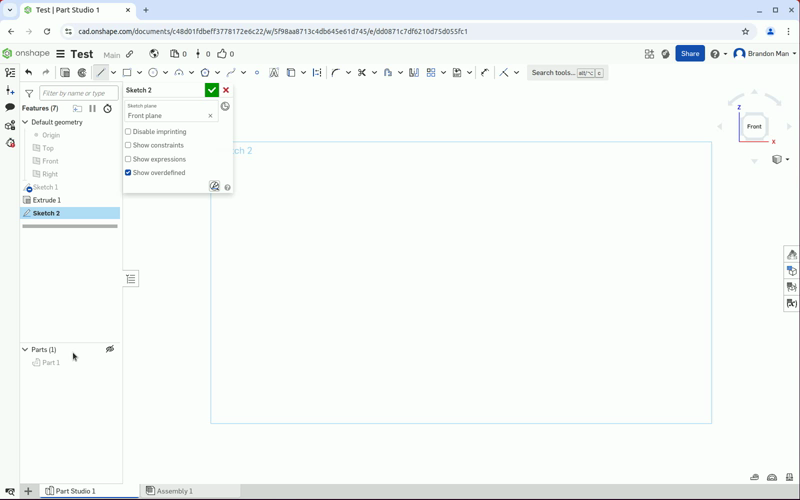
mouse_move(456, 306)
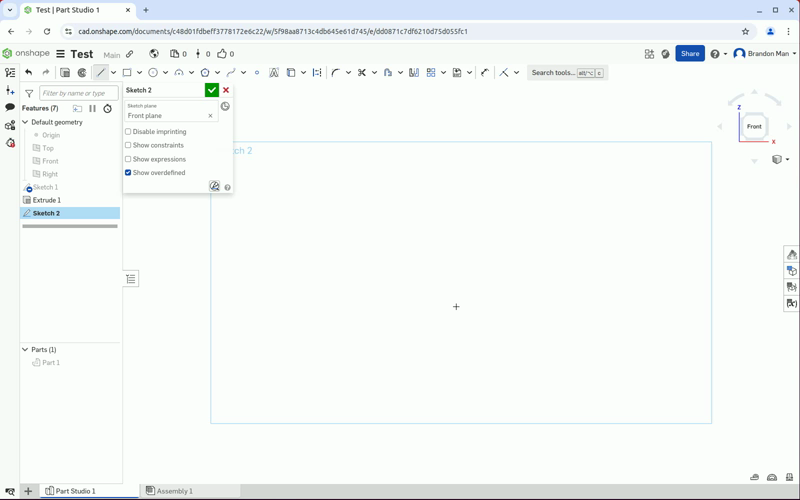
click(456, 306)
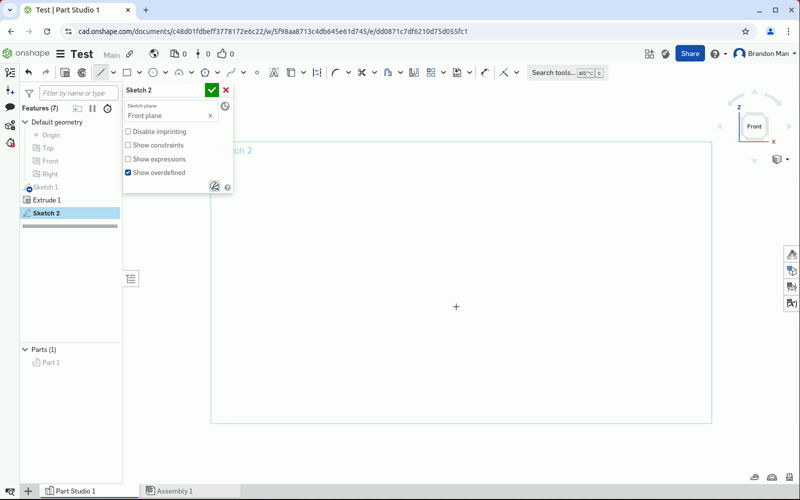
key_up(shift)
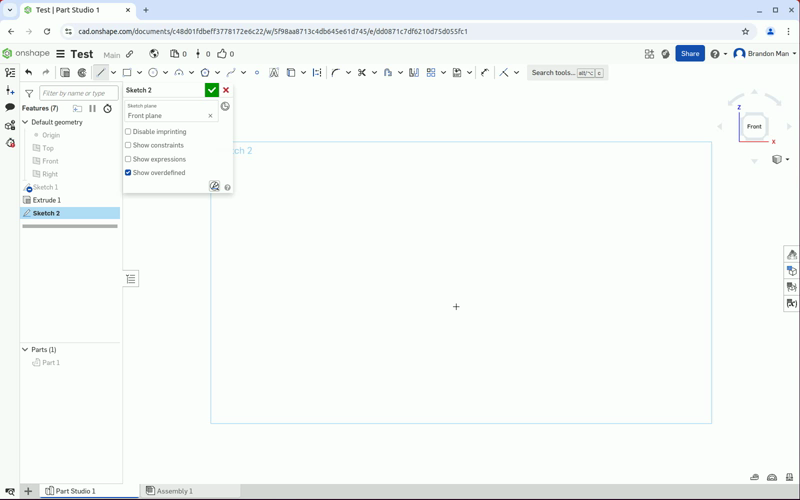
key_down(shift)
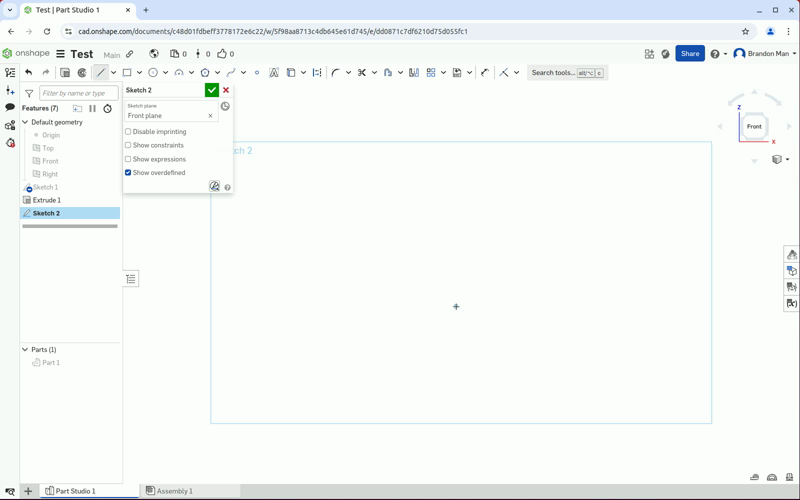
mouse_move(529, 320)
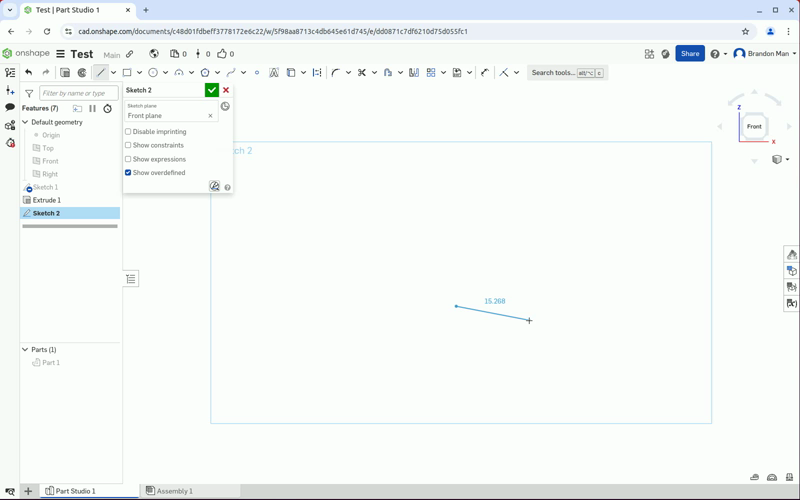
click(529, 320)
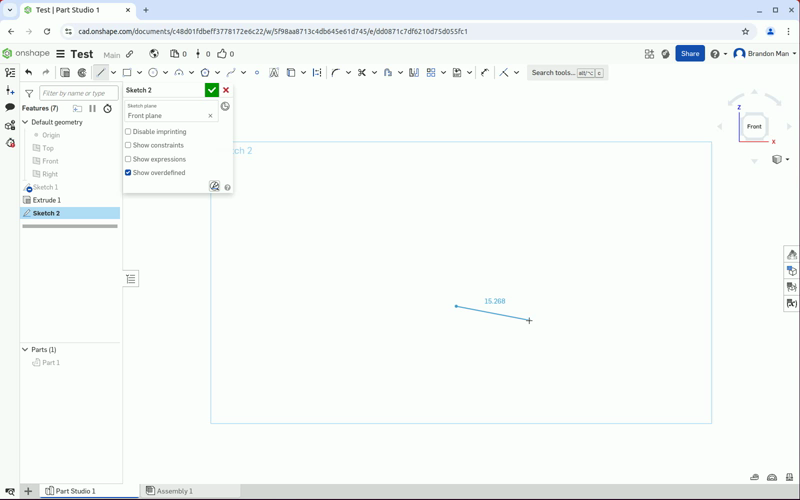
key_up(shift)
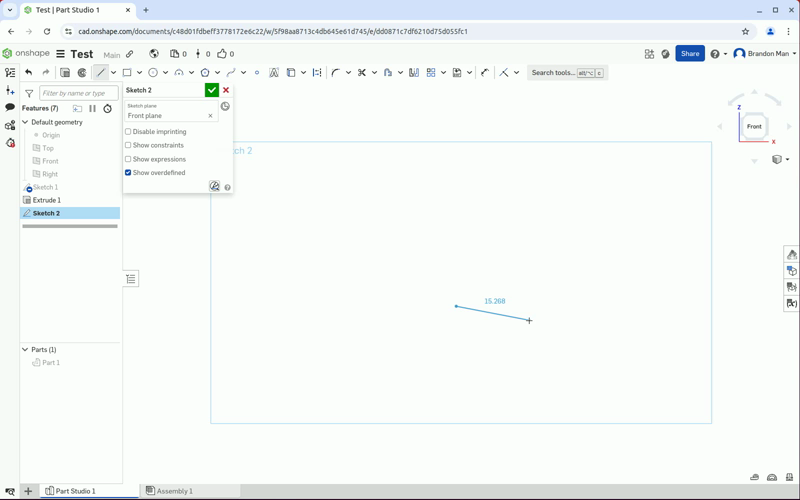
key(esc)
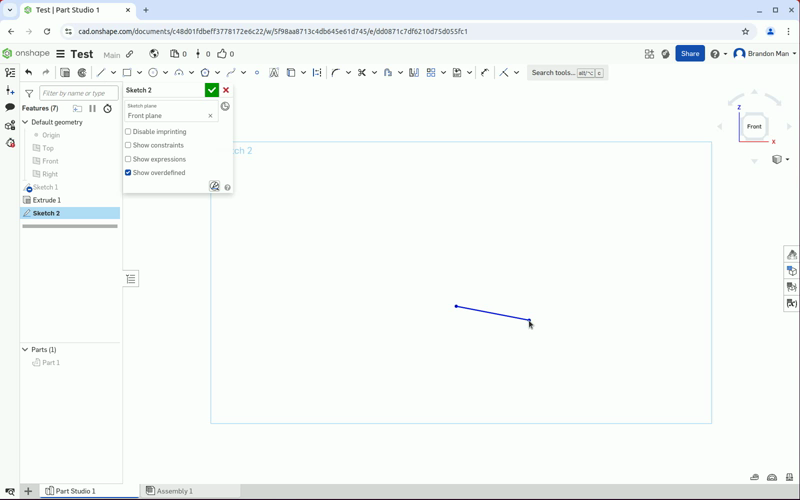
key(a)
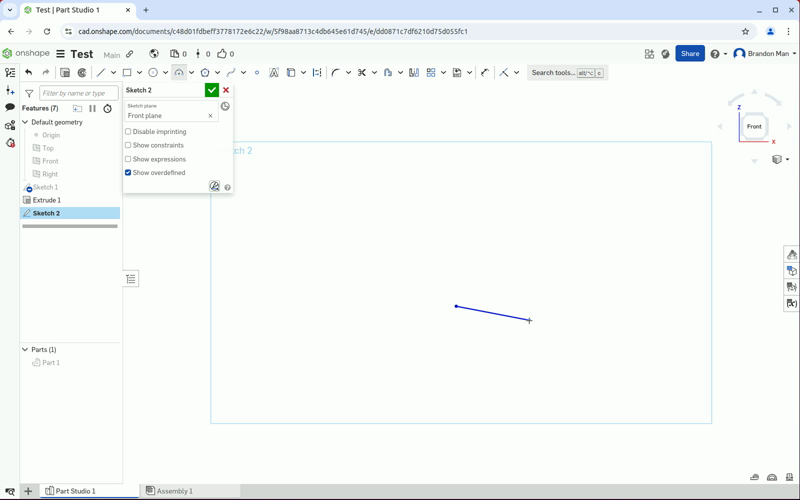
mouse_move(529, 320)
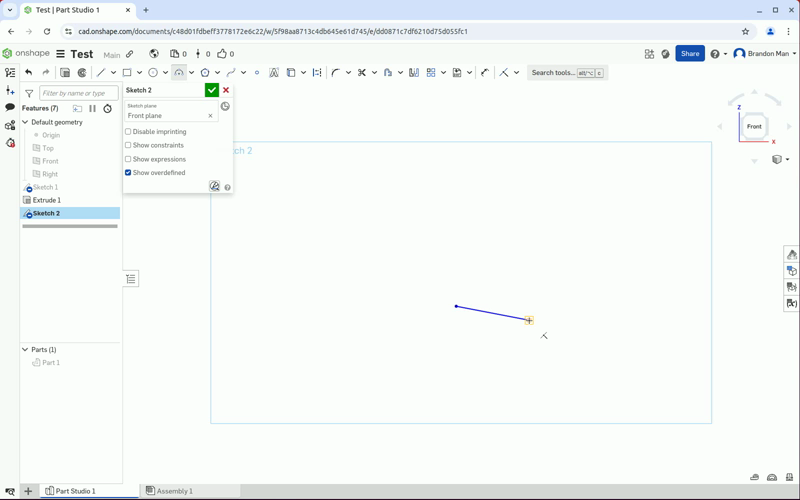
click(529, 320)
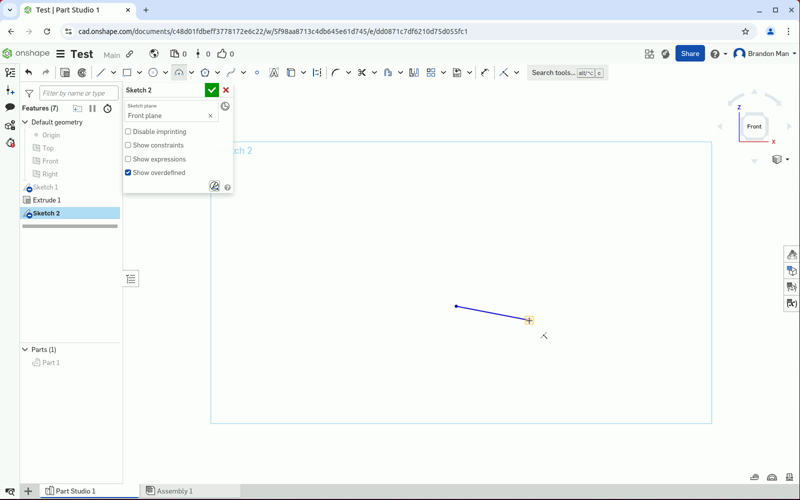
key_down(shift)
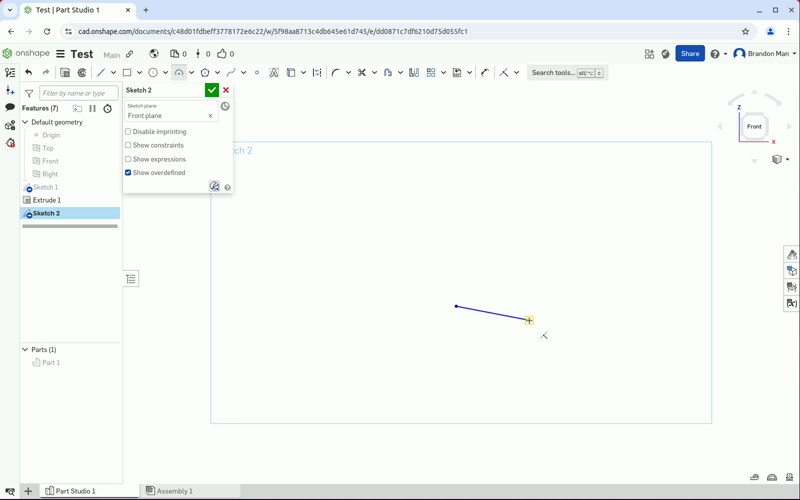
mouse_move(529, 245)
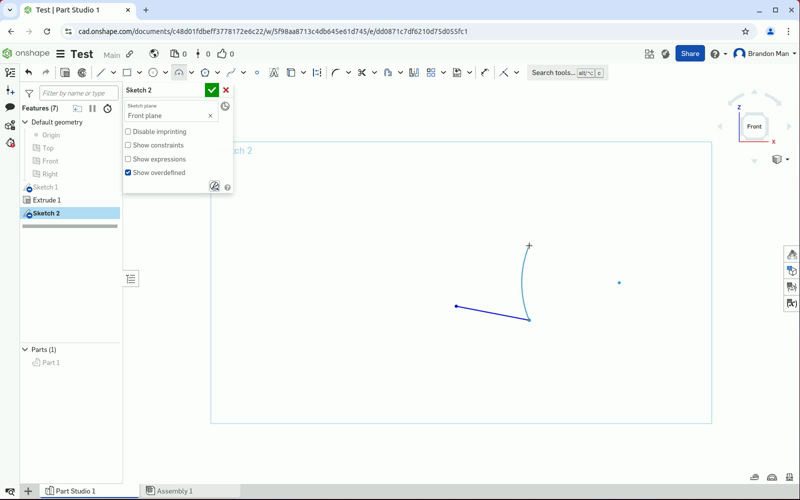
click(529, 245)
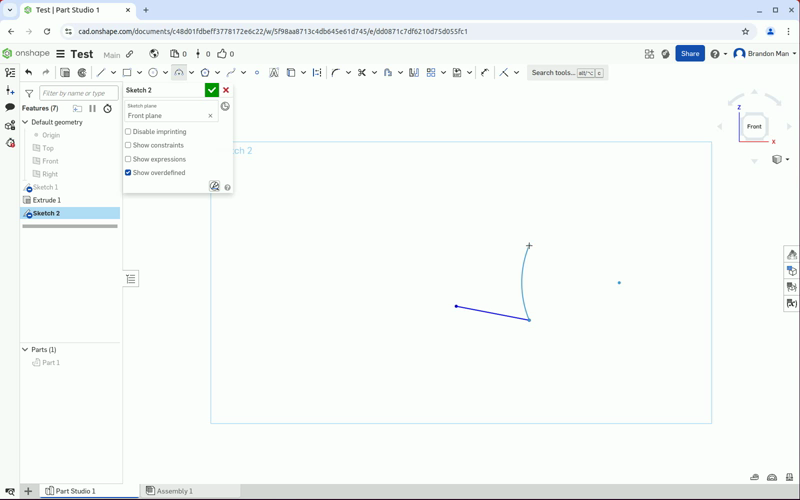
mouse_move(498, 282)
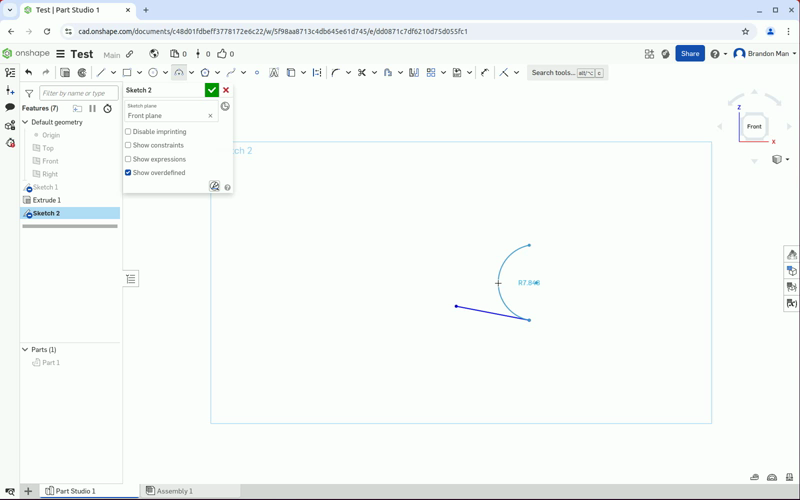
click(498, 282)
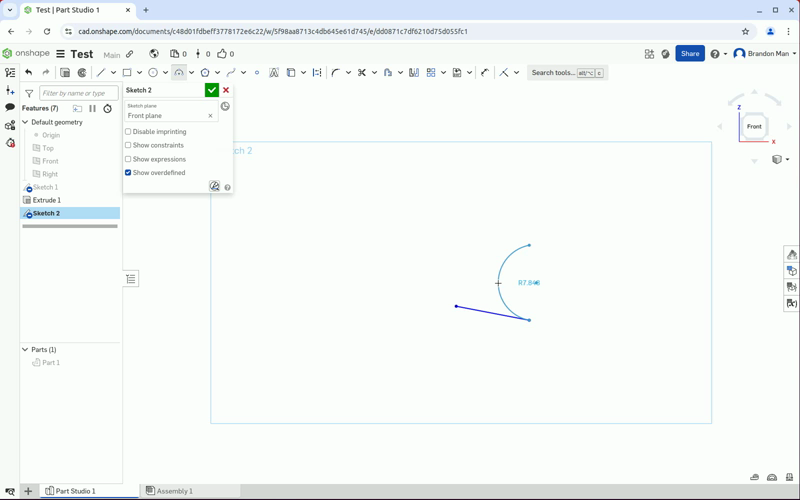
key_up(shift)
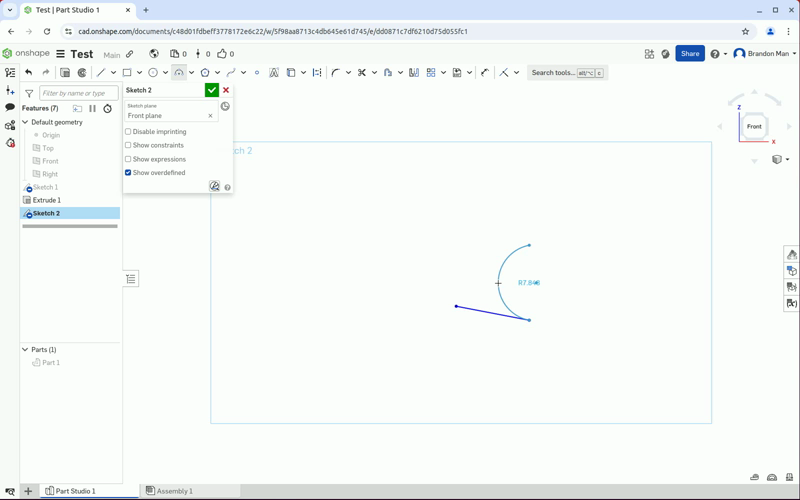
key(esc)
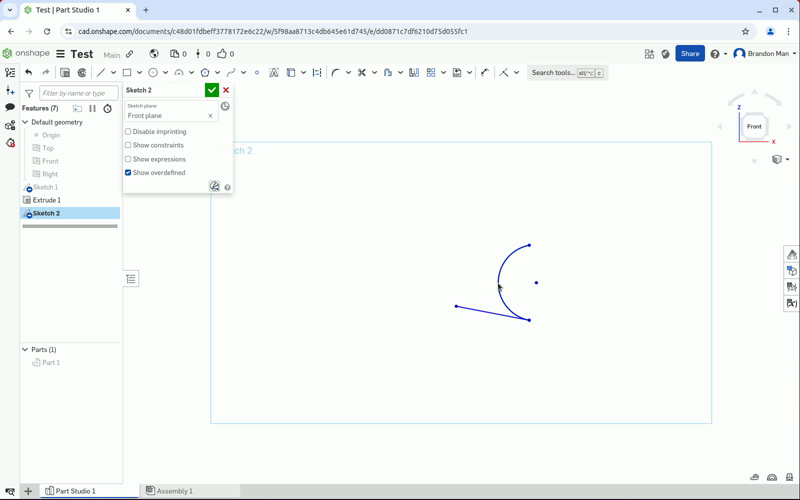
key(l)
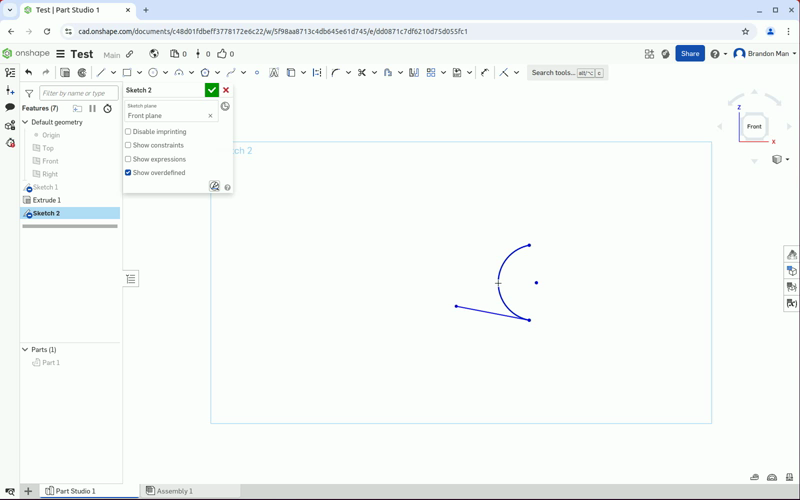
mouse_move(529, 245)
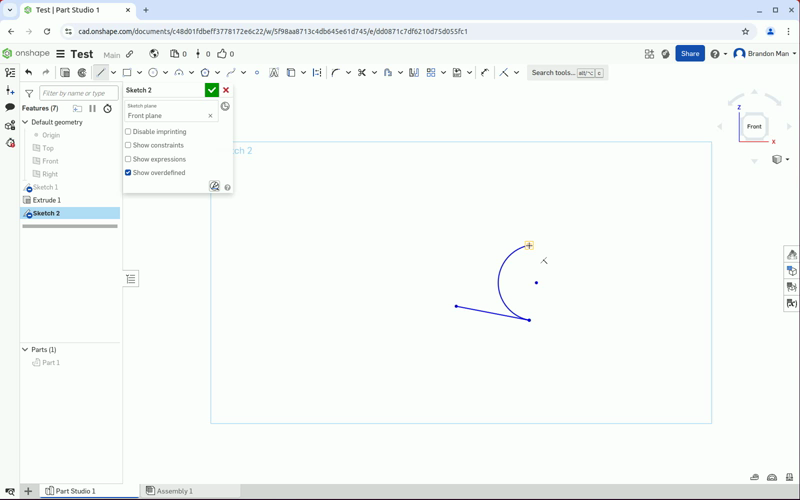
click(529, 245)
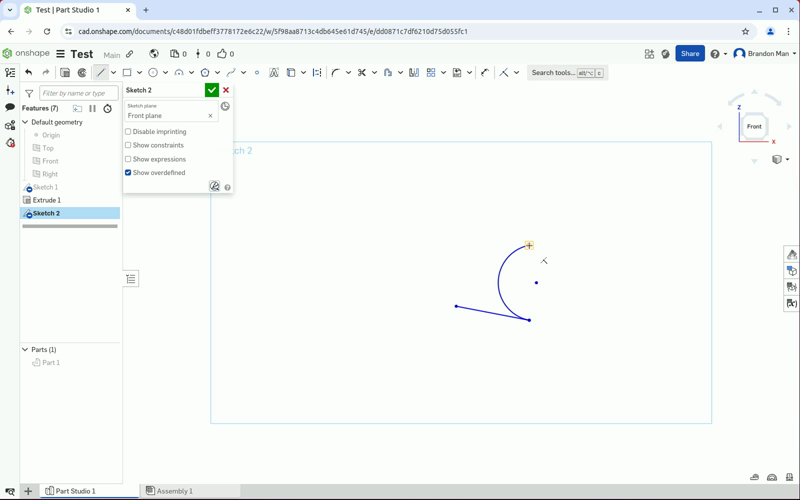
key_down(shift)
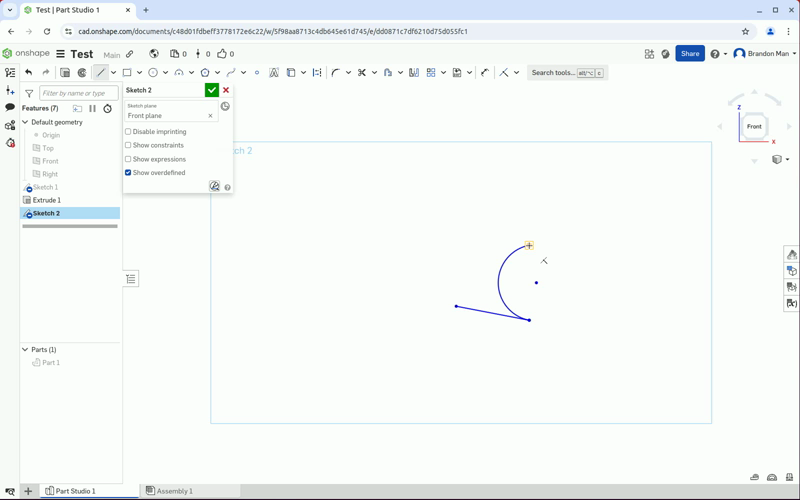
mouse_move(456, 260)
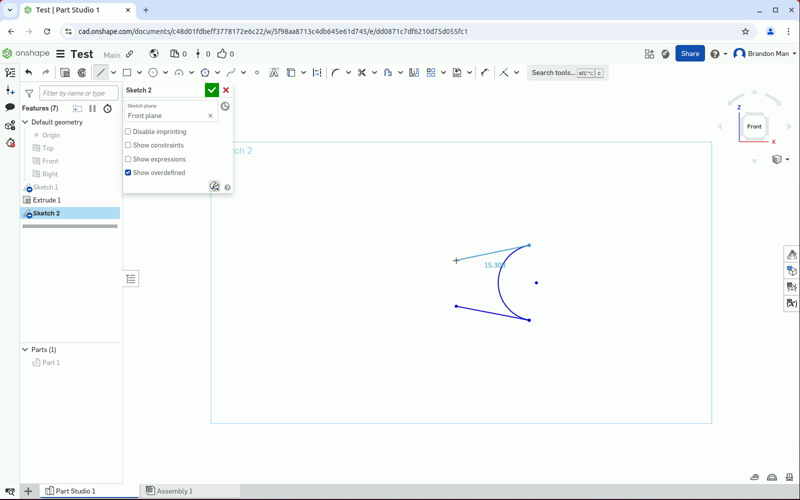
click(456, 260)
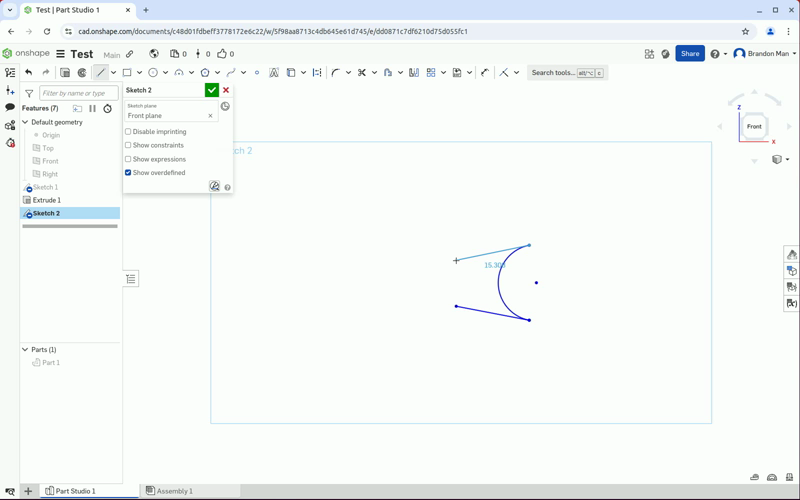
key_up(shift)
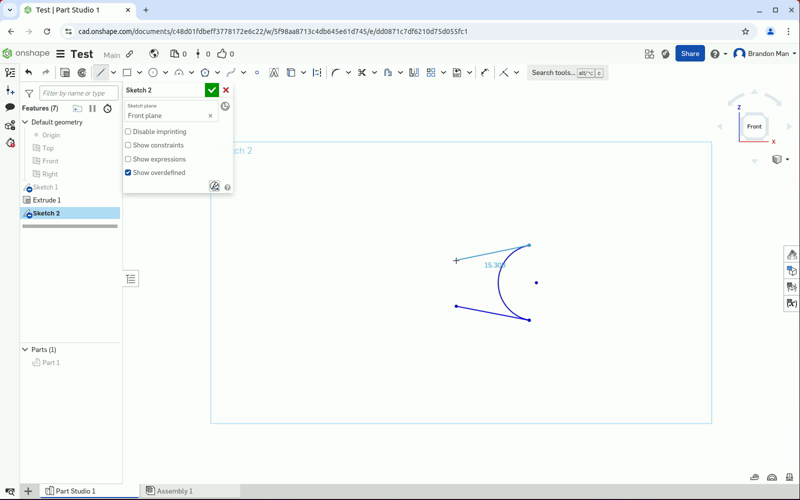
key(esc)
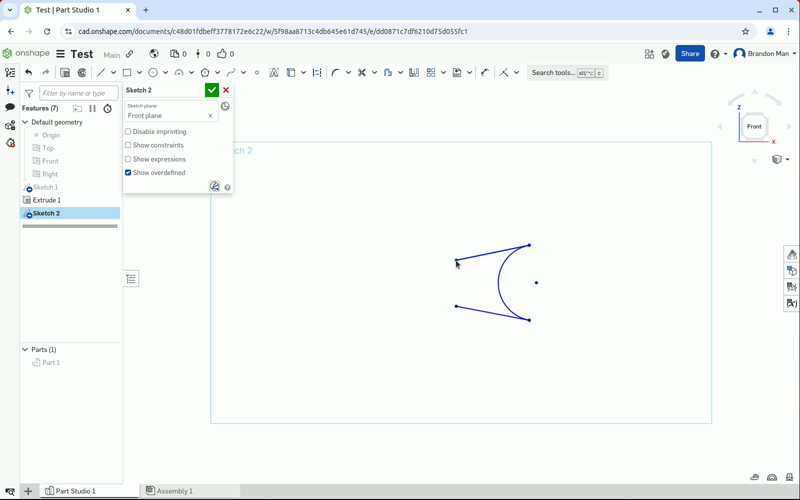
key(a)
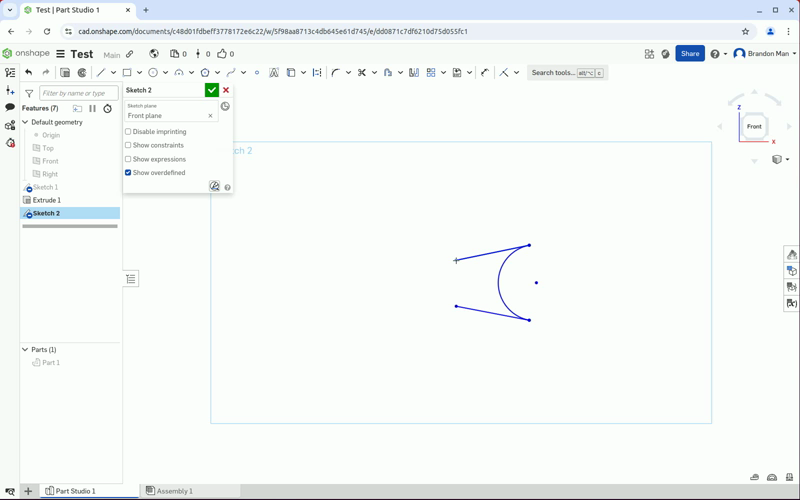
mouse_move(456, 260)
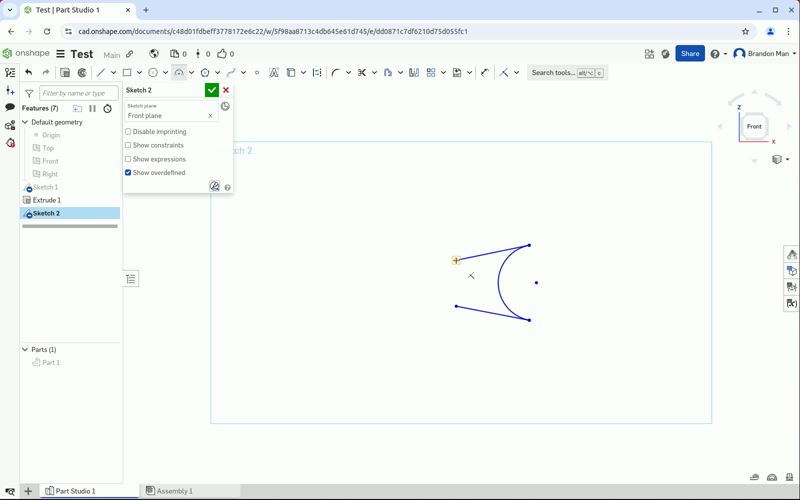
click(456, 260)
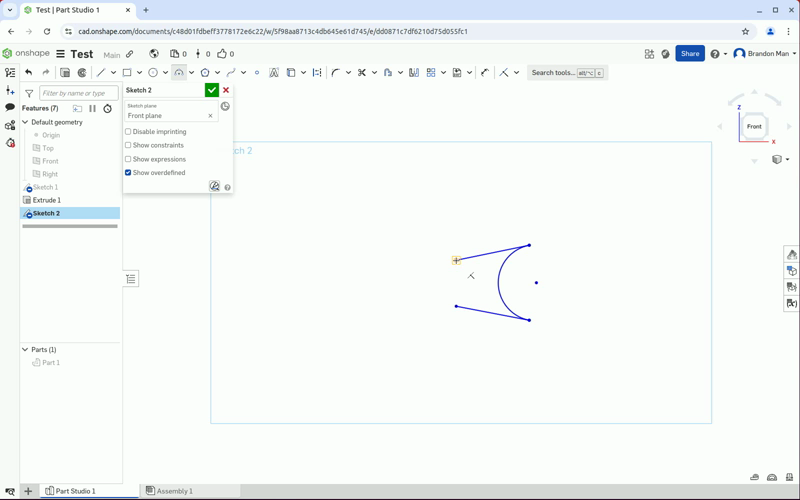
mouse_move(456, 306)
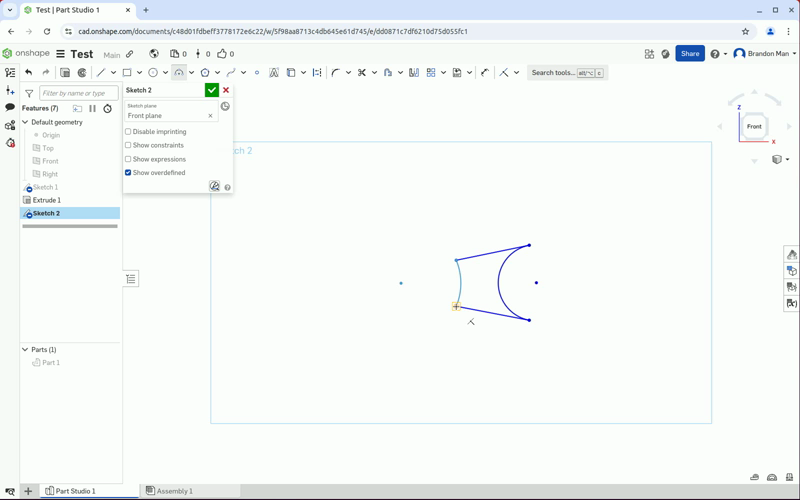
click(456, 306)
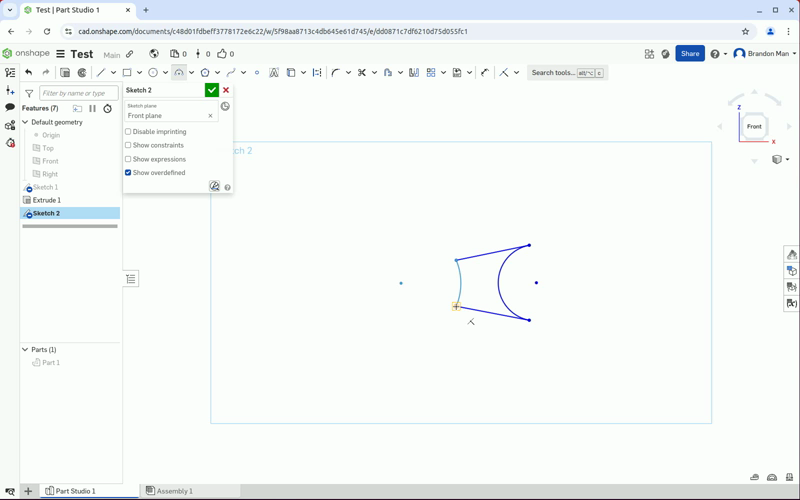
key_down(shift)
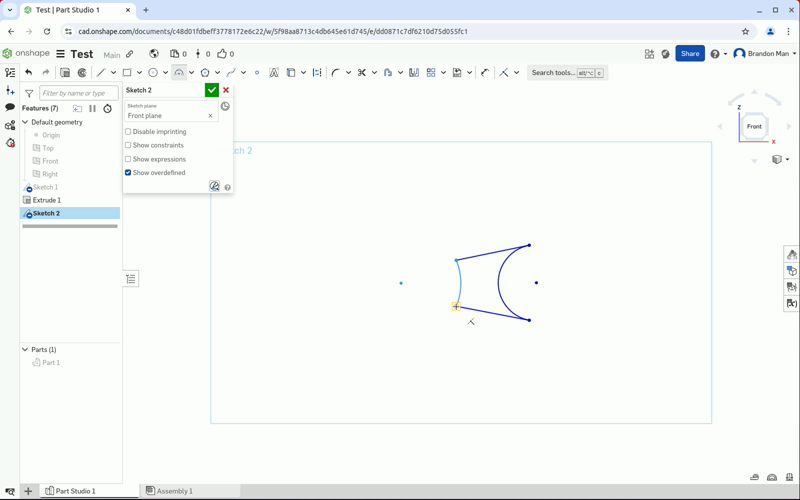
mouse_move(483, 283)
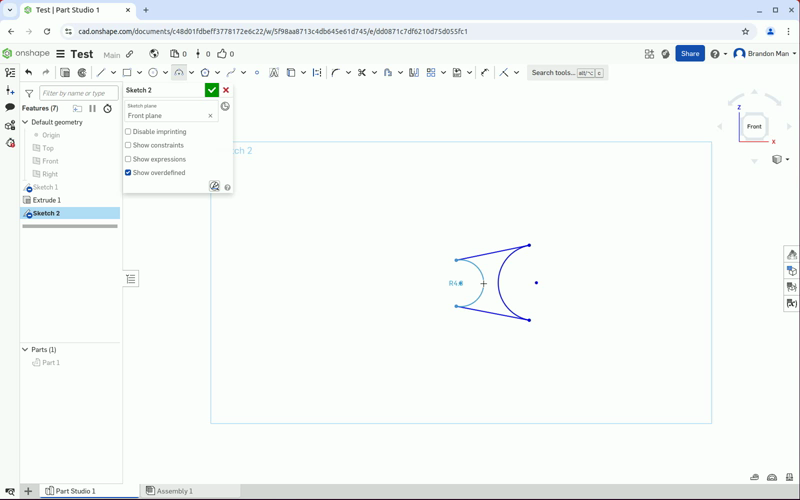
click(483, 283)
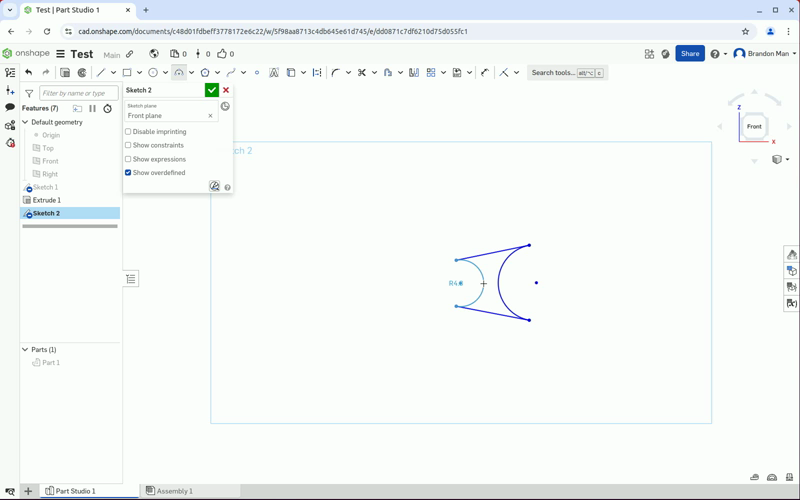
key_up(shift)
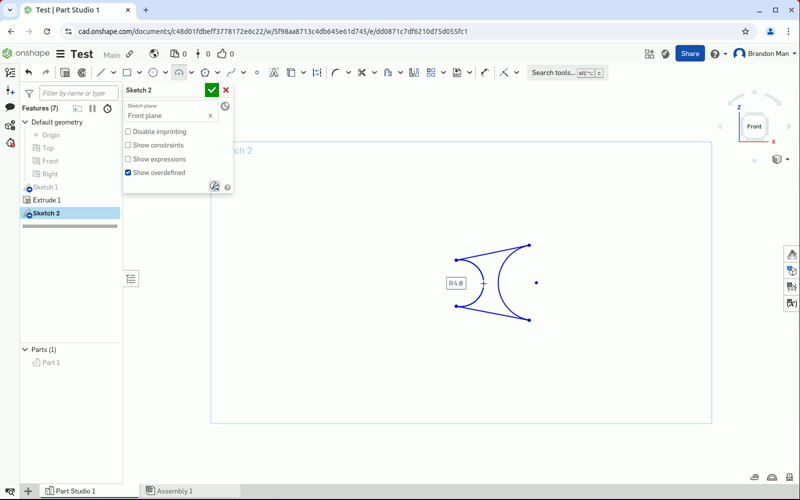
key(esc)
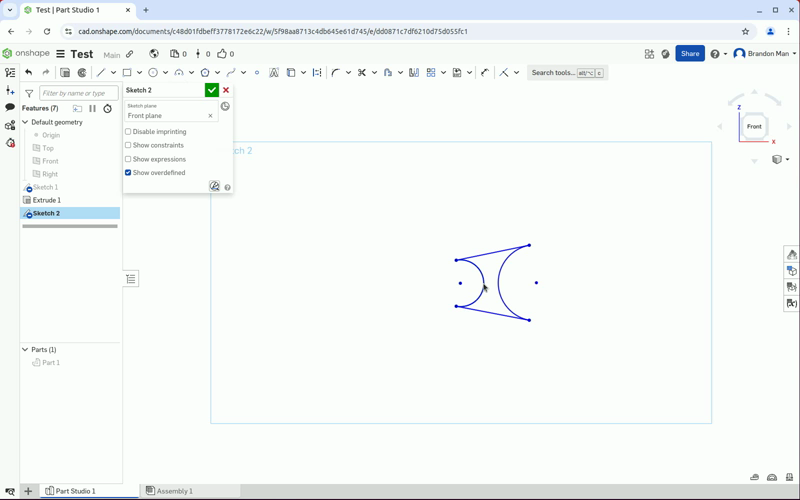
mouse_move(494, 288)
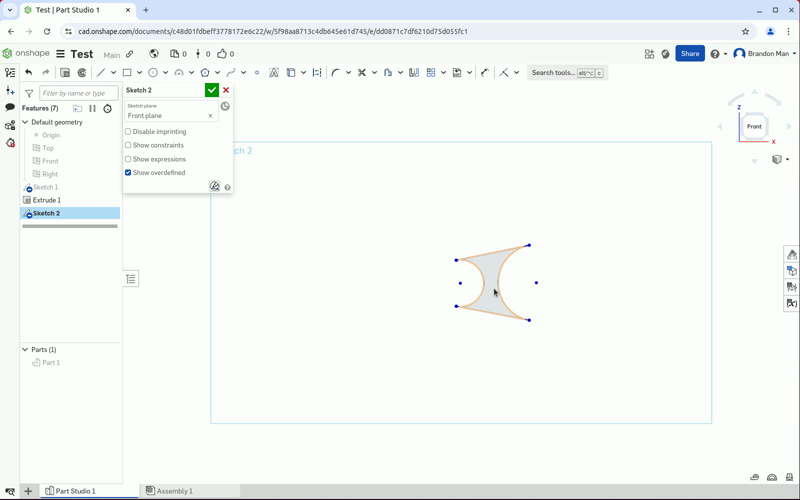
scroll(6)
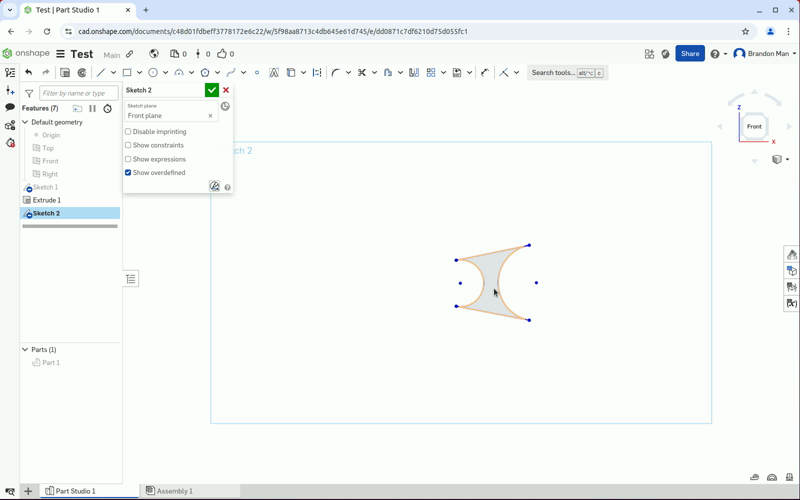
scroll(6)
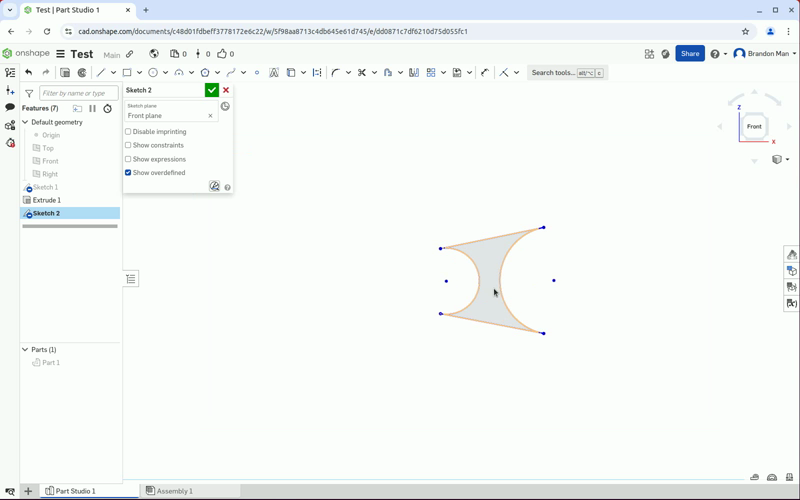
scroll(6)
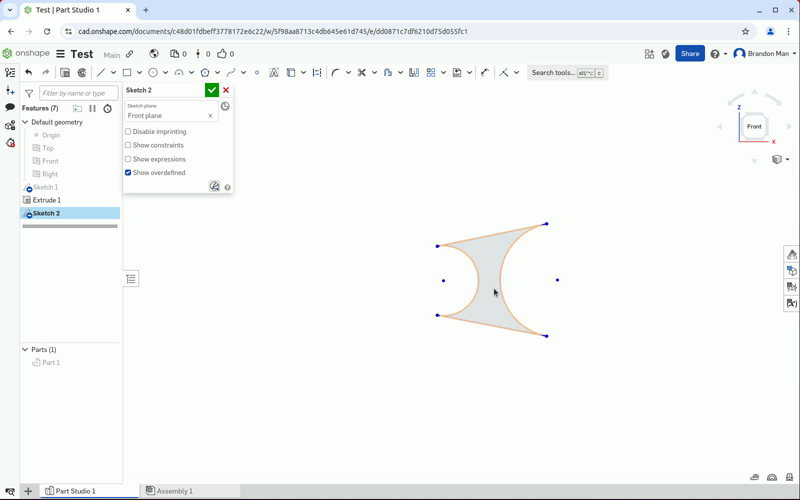
scroll(6)
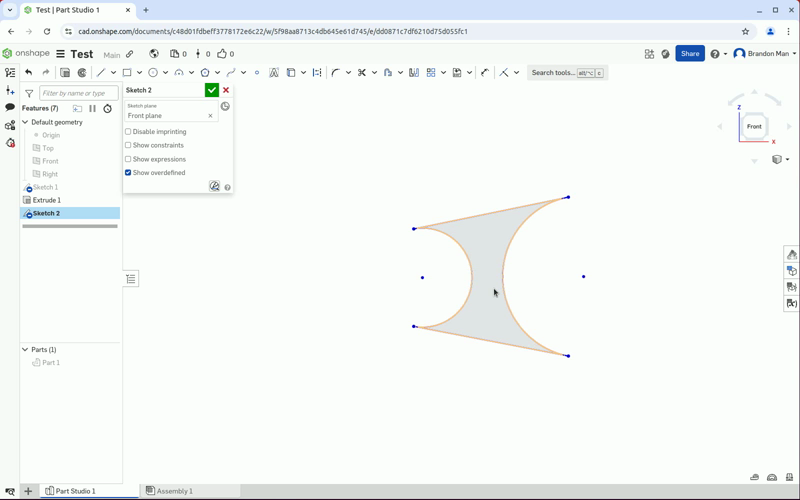
scroll(6)
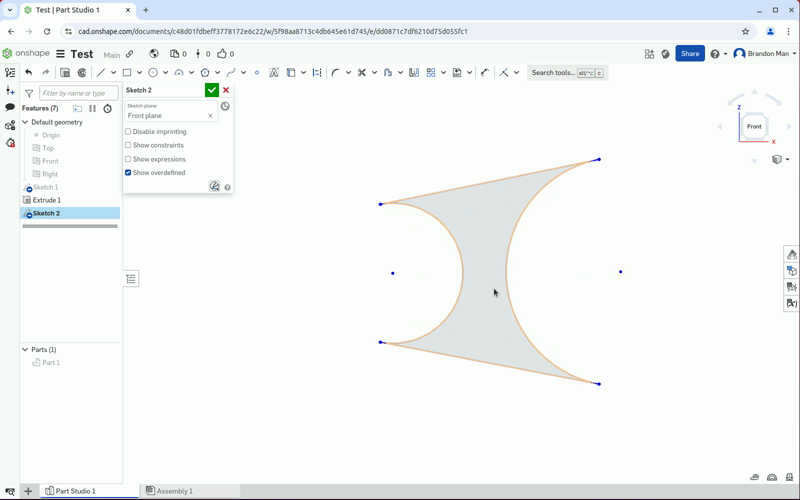
scroll(6)
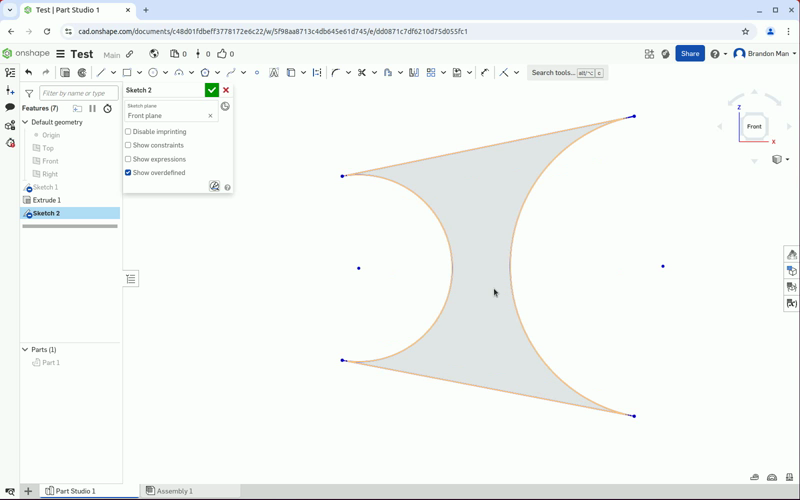
scroll(6)
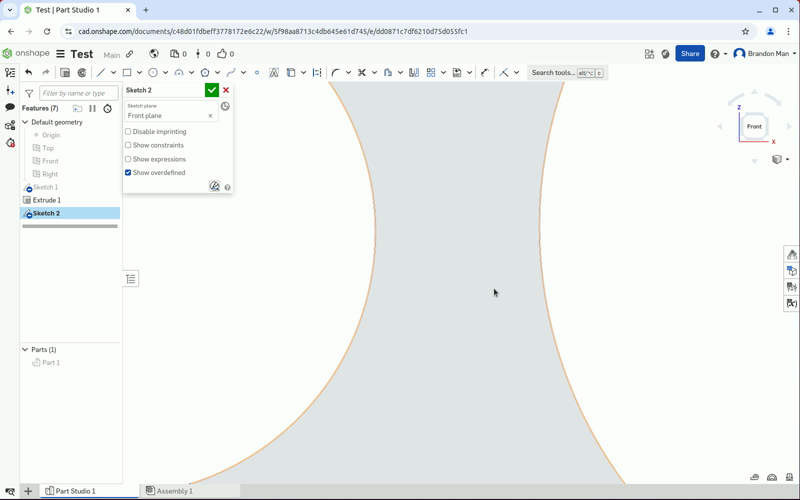
click(494, 288)
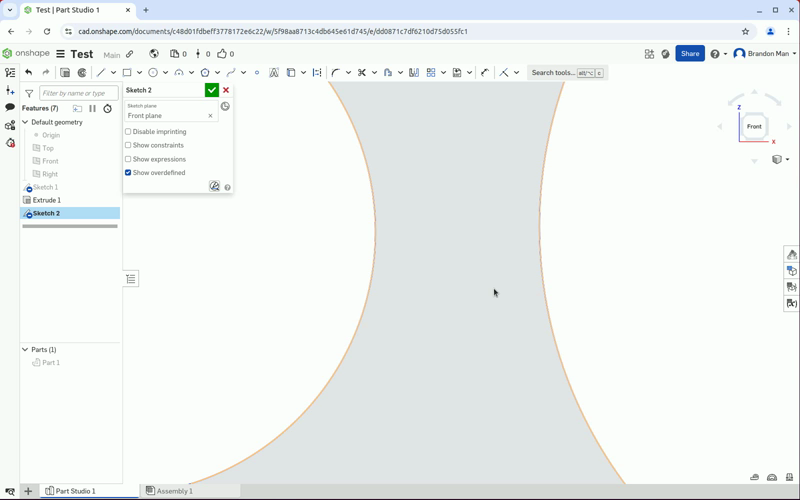
scroll(-6)
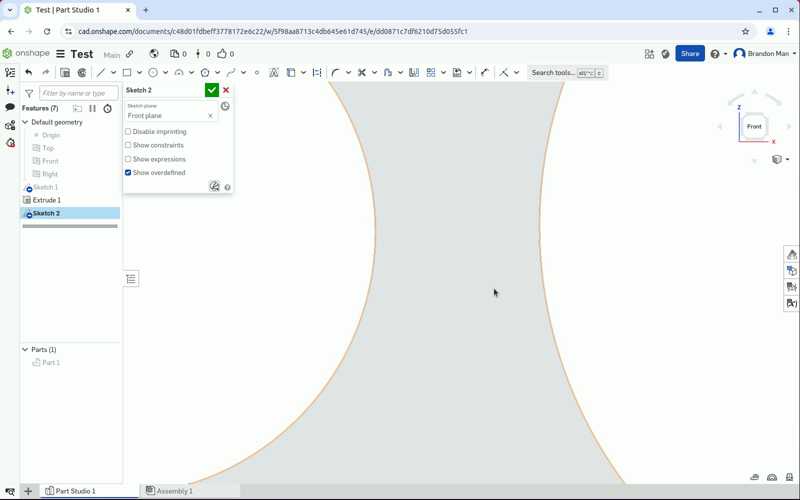
scroll(-6)
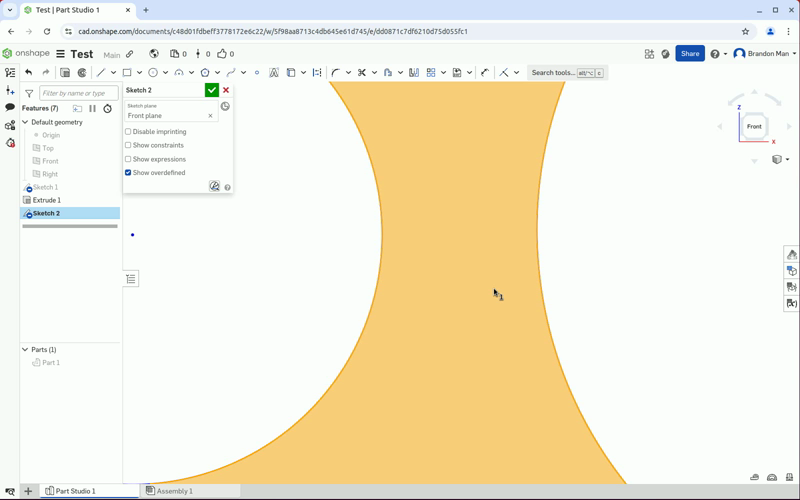
scroll(-6)
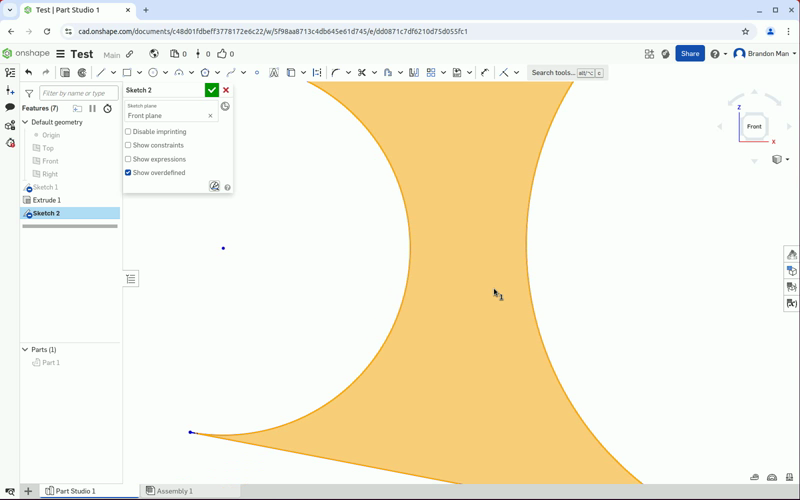
scroll(-6)
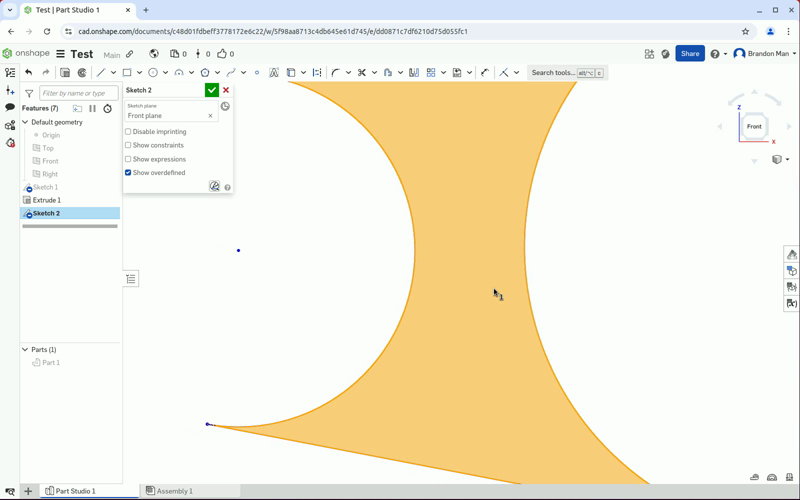
scroll(-6)
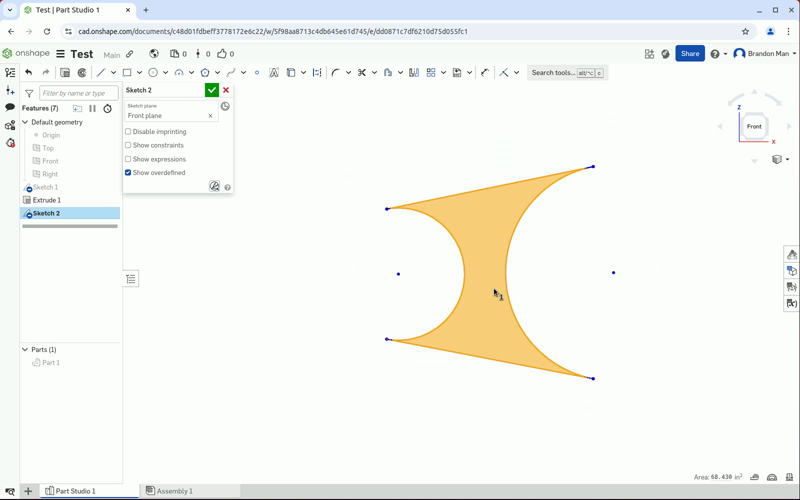
scroll(-6)
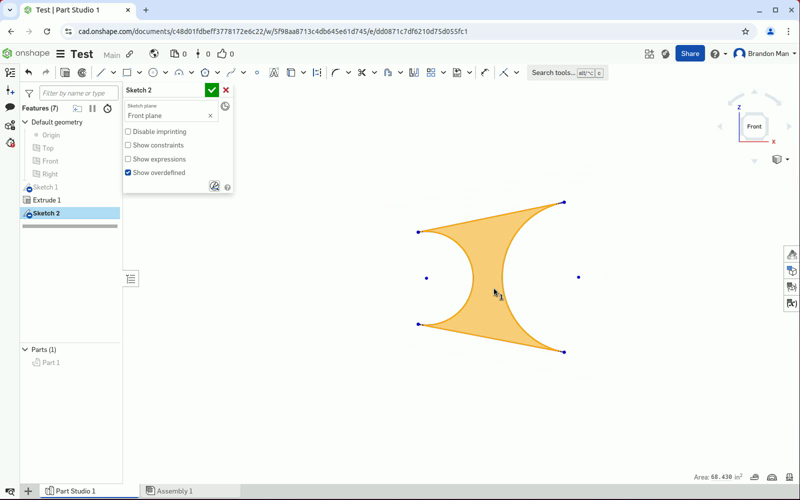
scroll(-6)
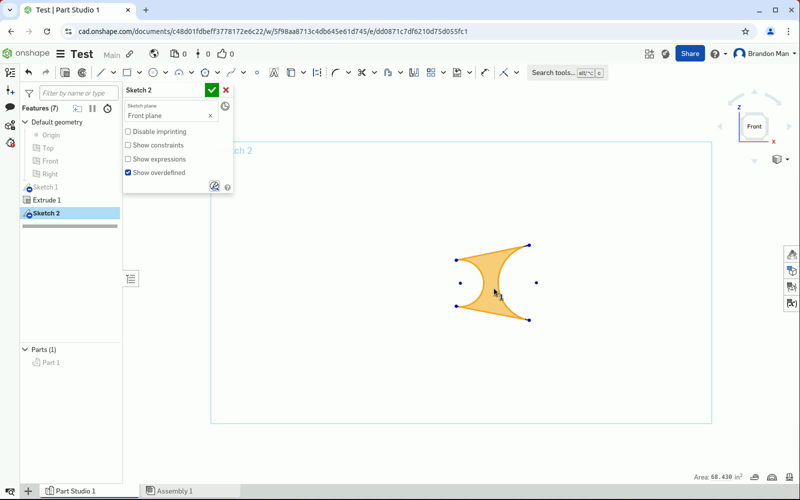
mouse_move(73, 352)
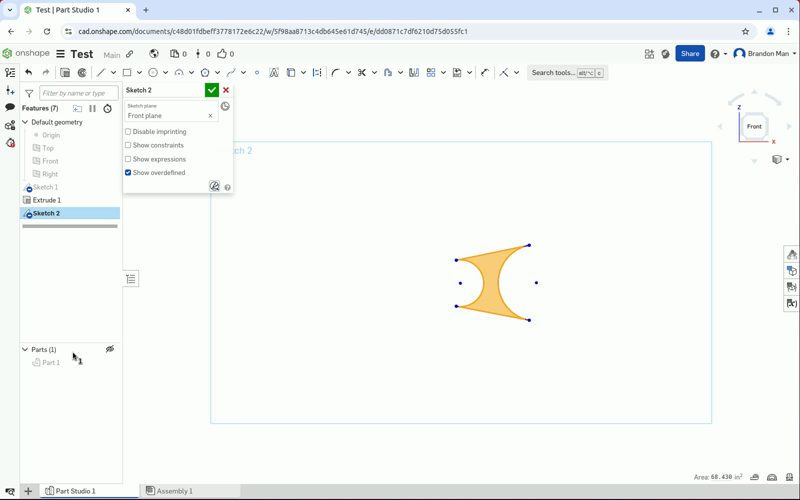
key(shift+y)
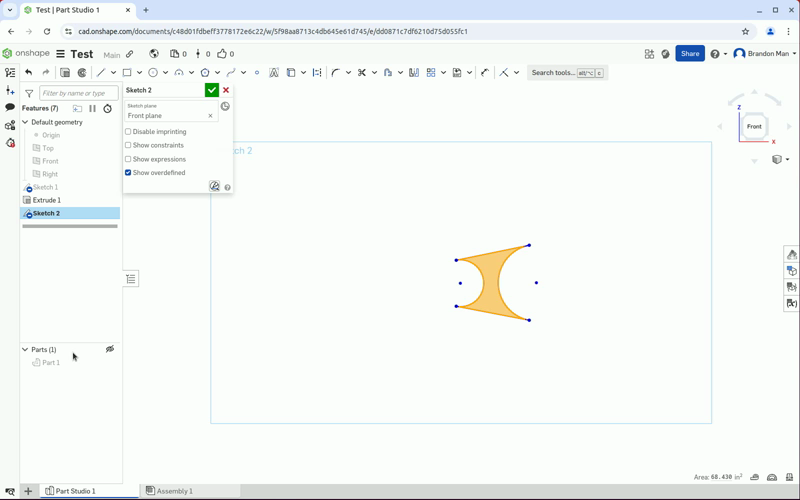
key(shift+e)
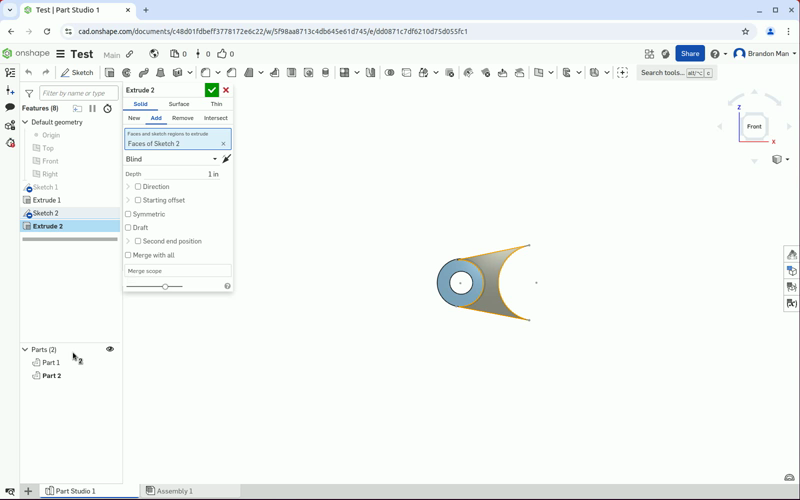
mouse_move(143, 106)
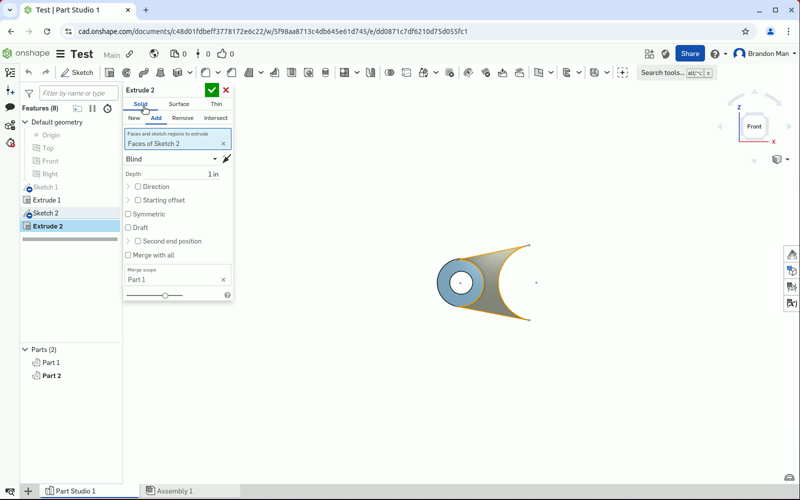
click(143, 106)
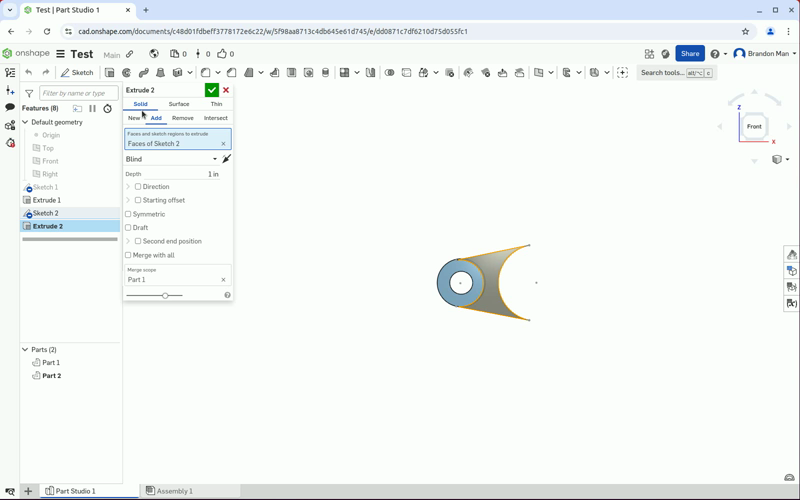
mouse_move(137, 120)
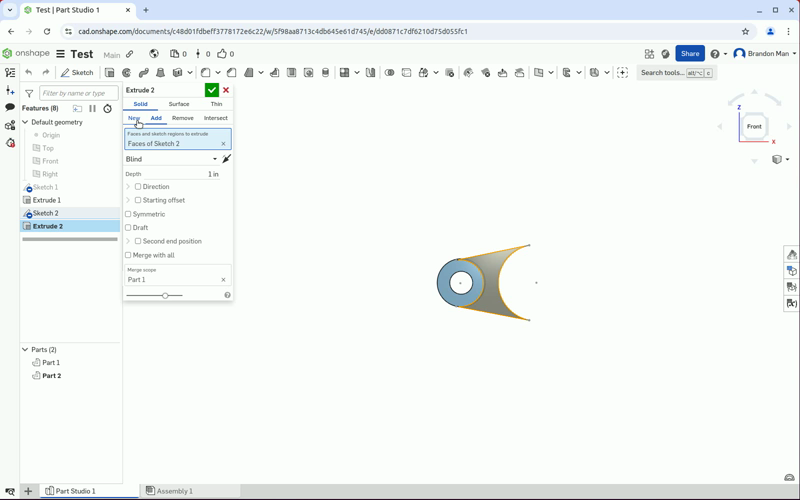
click(137, 120)
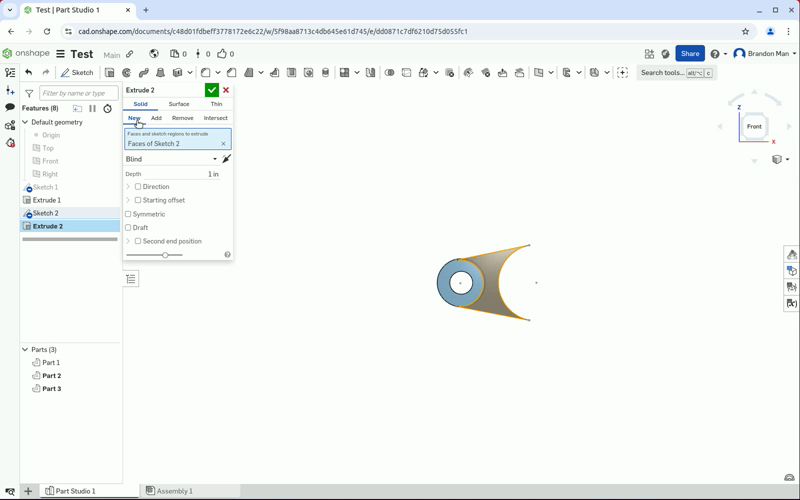
key(tab, 4)
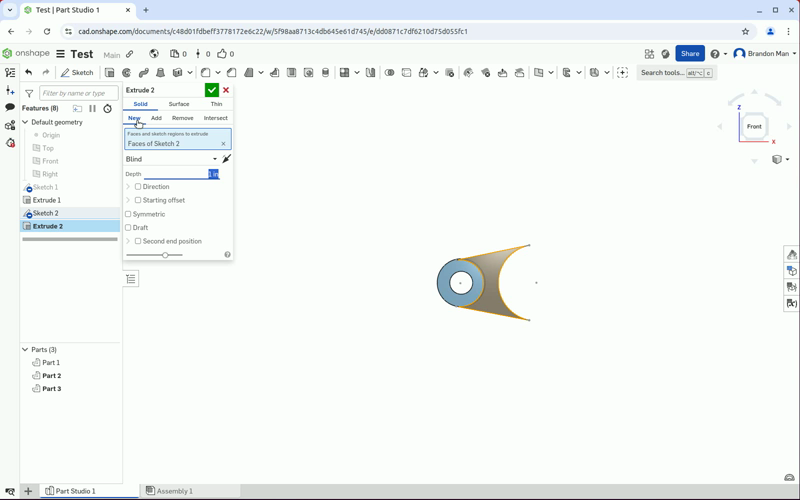
text(0.722)
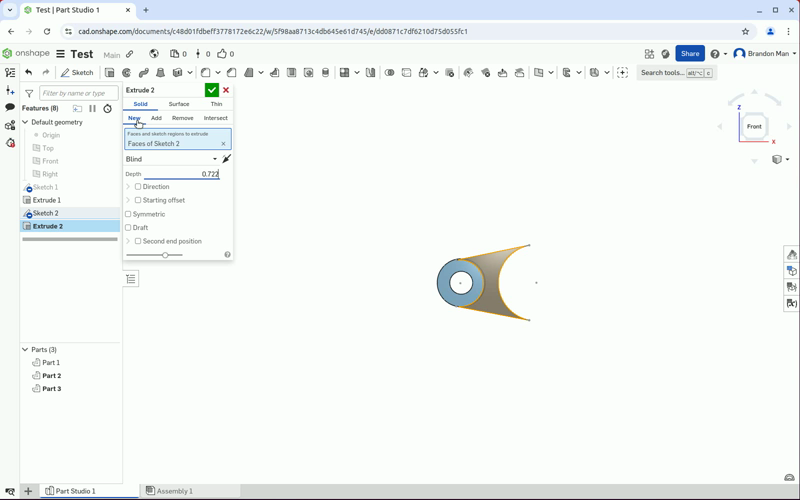
key(enter)
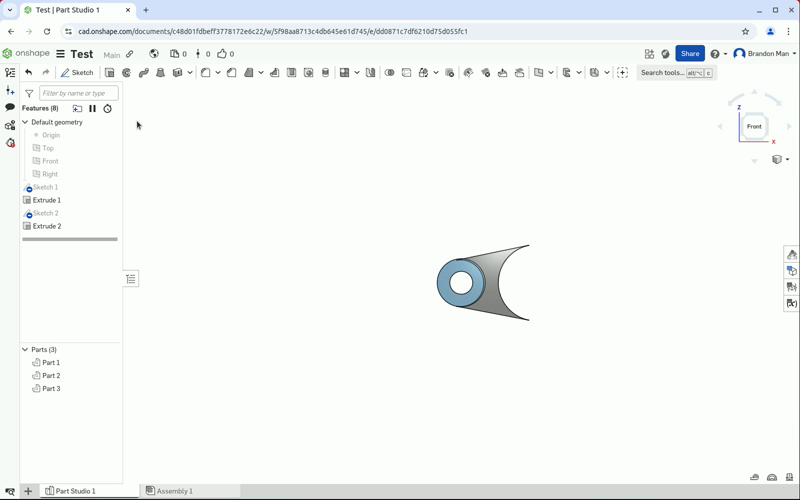
key(shift+h)
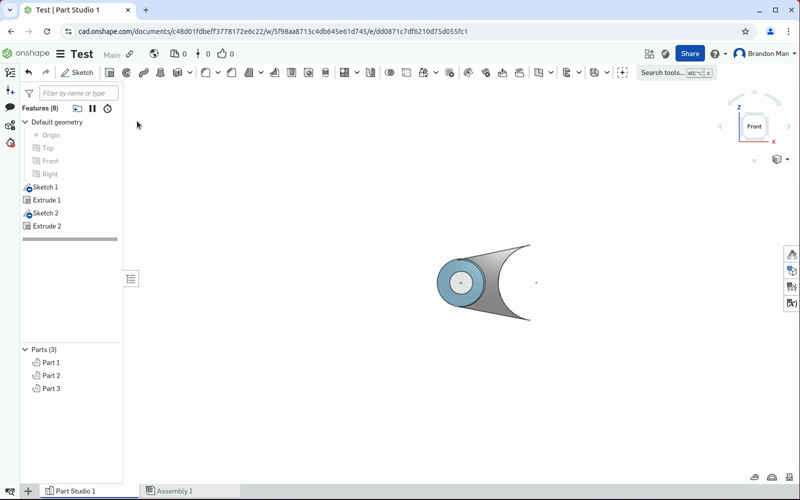
key(shift+h)
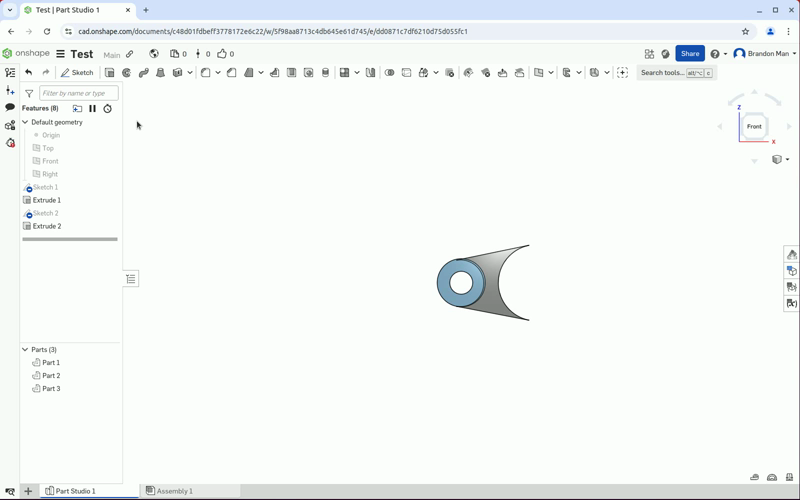
mouse_move(73, 189)
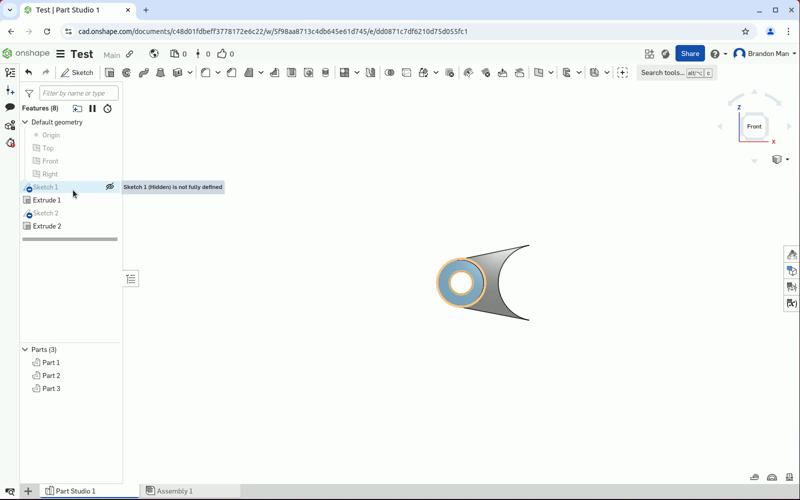
click(73, 189)
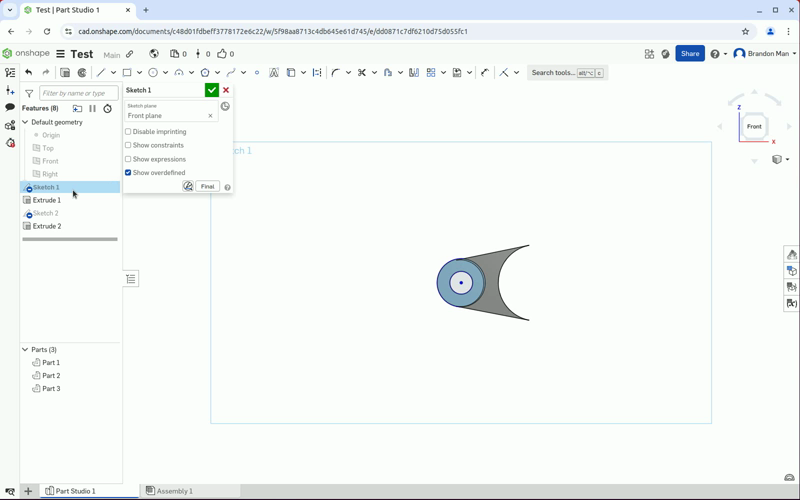
mouse_move(229, 92)
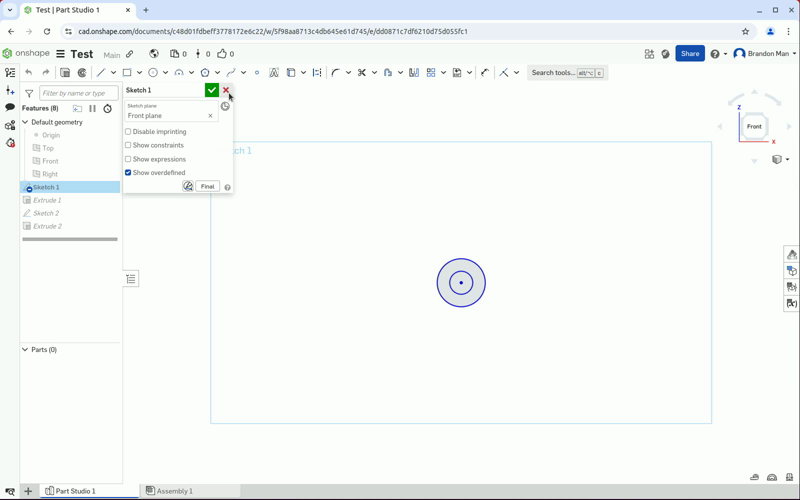
click(229, 92)
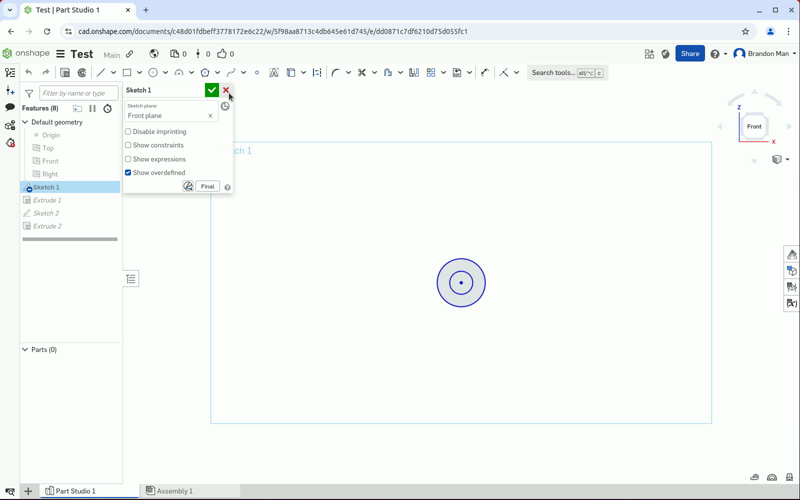
key(shift+s)
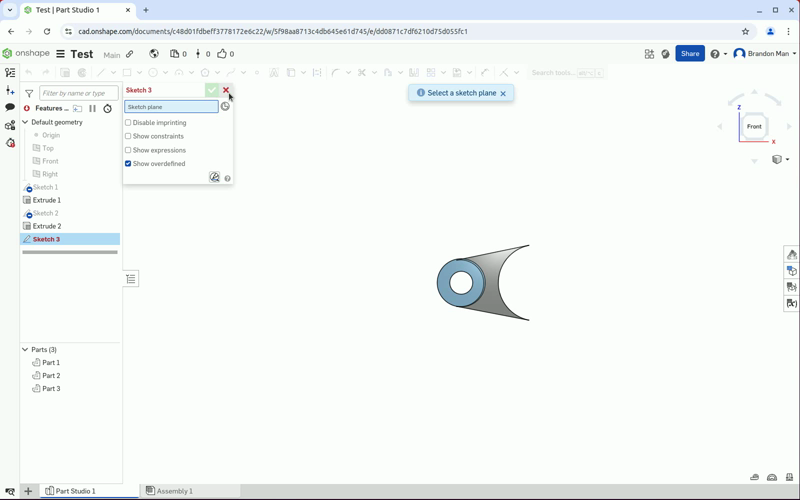
mouse_move(73, 163)
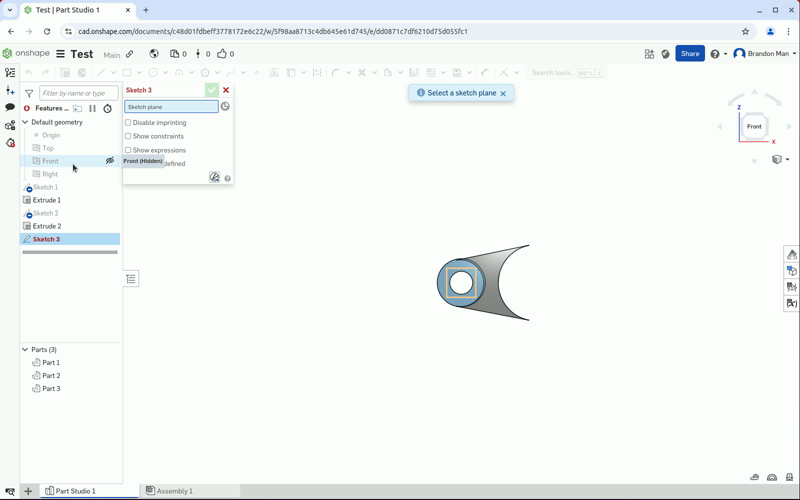
click(73, 163)
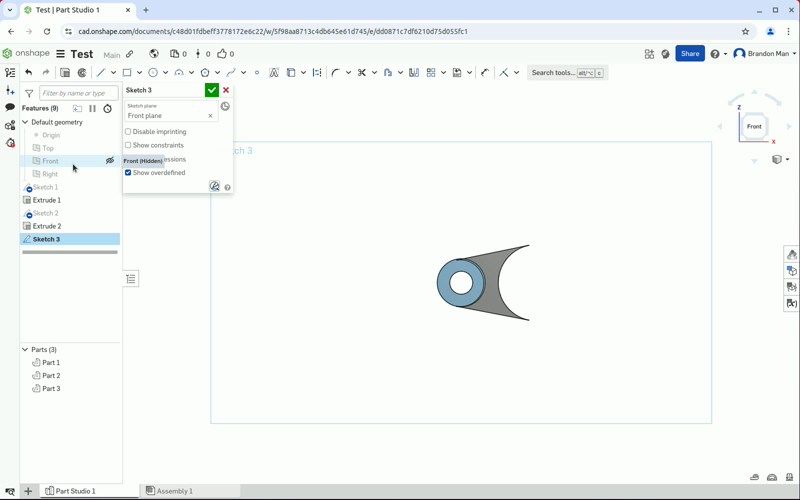
mouse_move(73, 352)
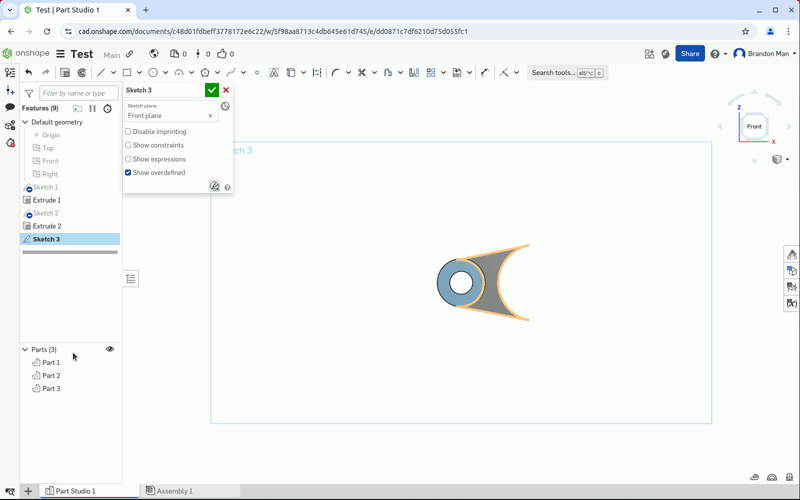
key(y)
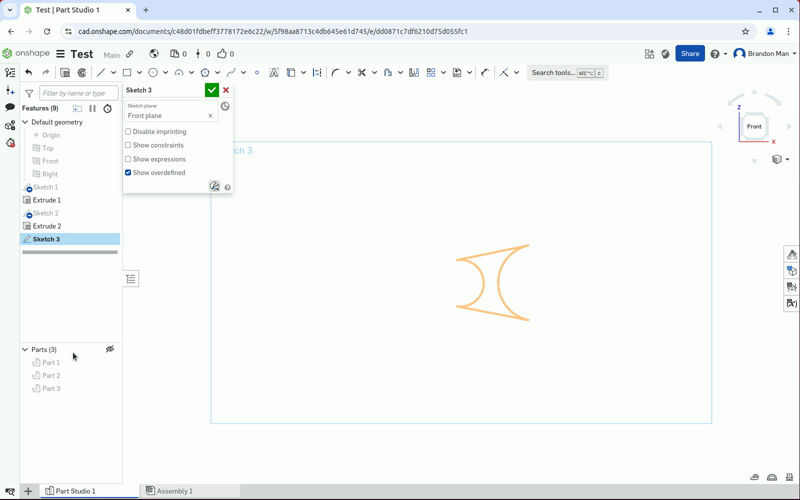
key(c)
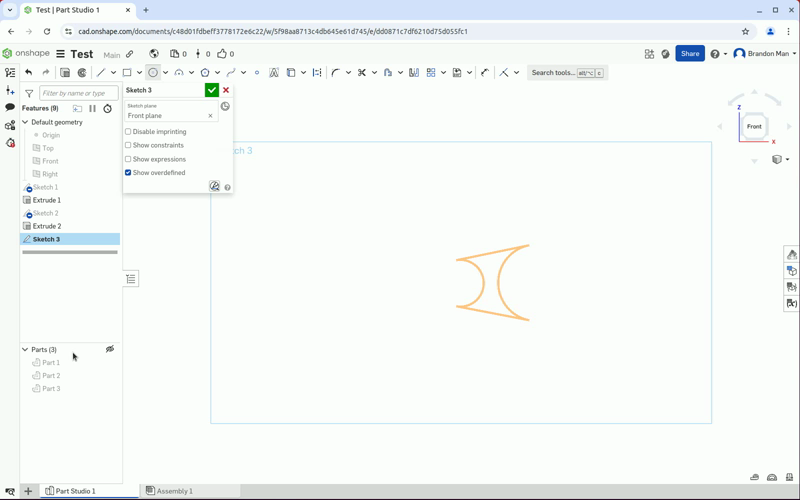
key_down(shift)
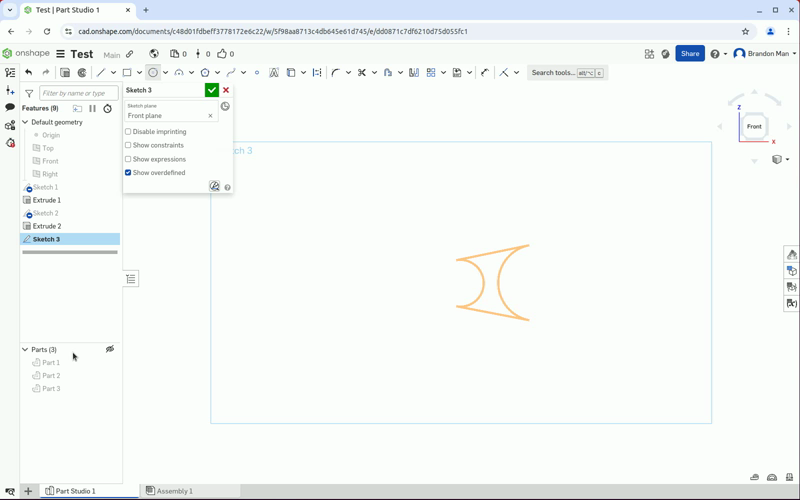
mouse_move(536, 282)
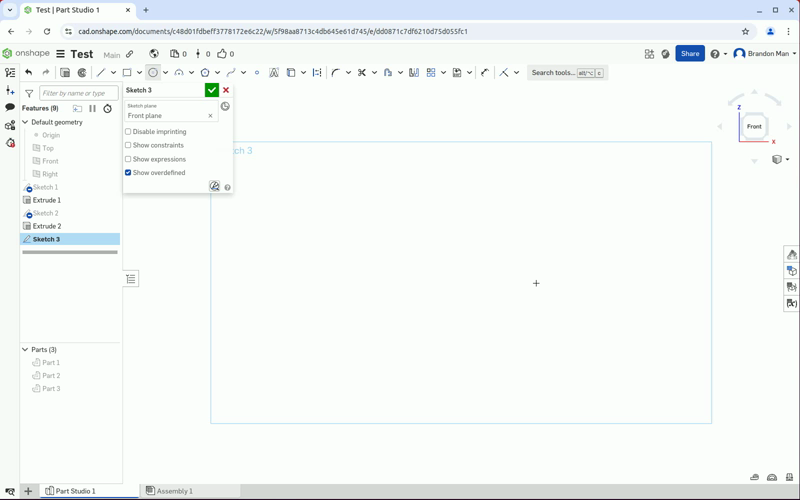
click(536, 282)
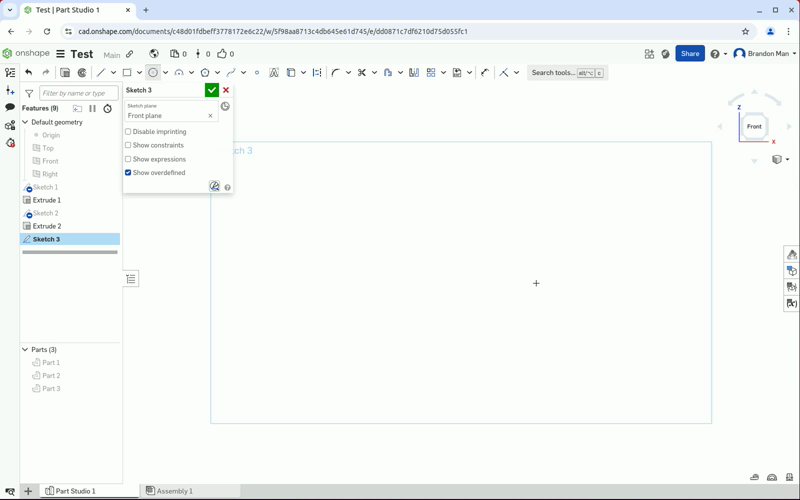
key_up(shift)
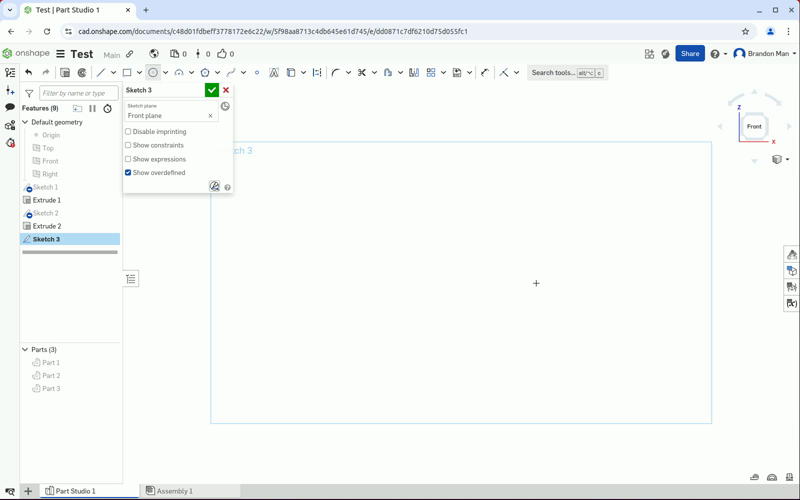
mouse_move(574, 282)
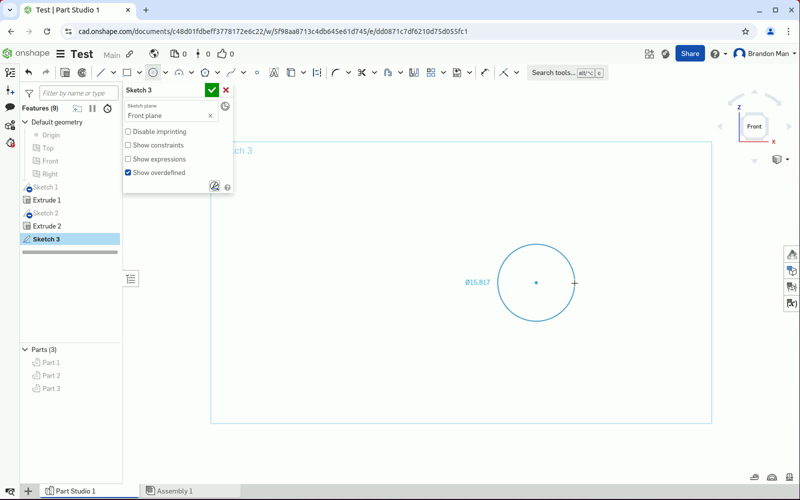
click(574, 282)
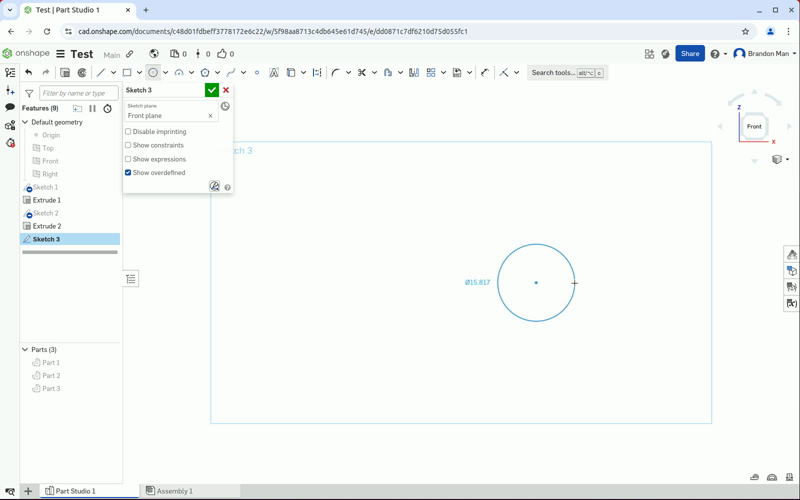
key(esc)
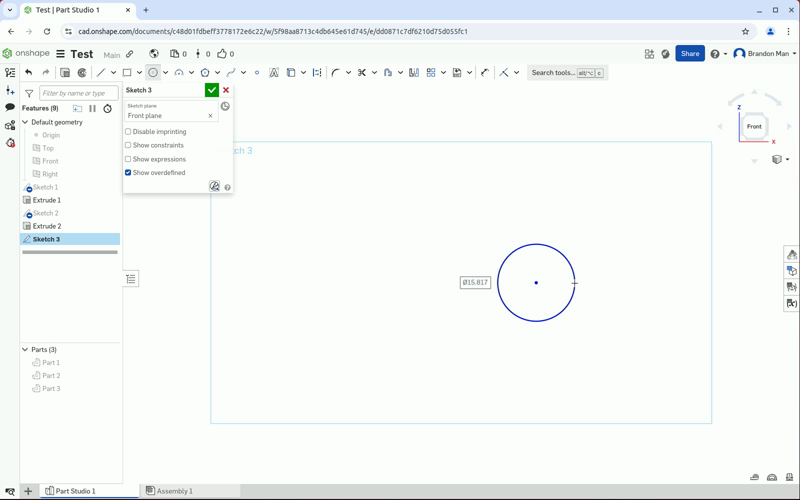
key(c)
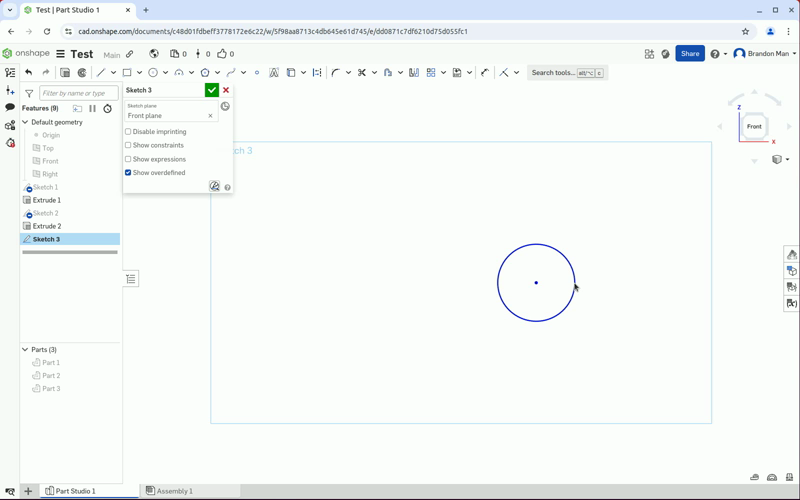
key_down(shift)
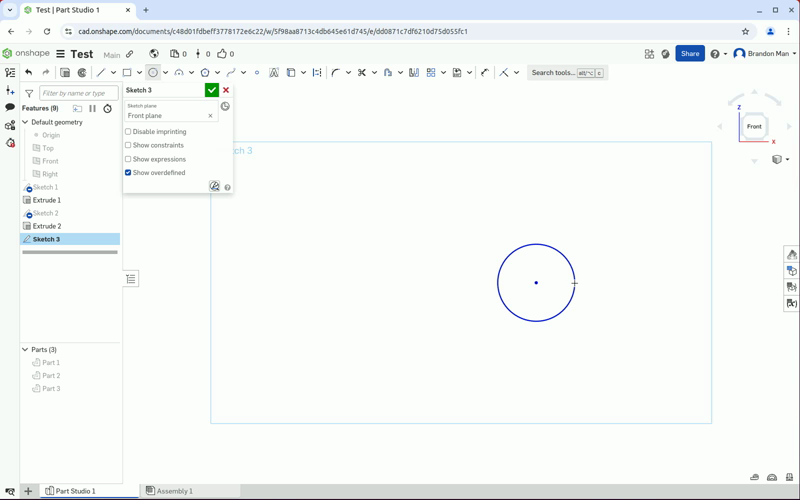
mouse_move(536, 282)
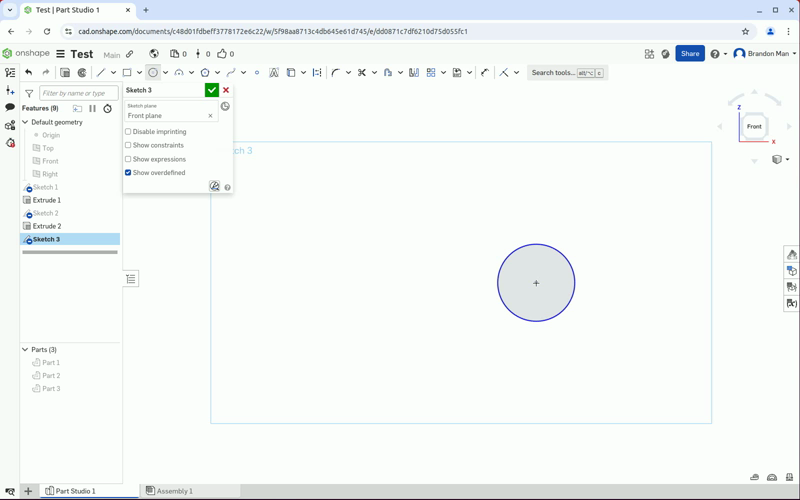
click(536, 282)
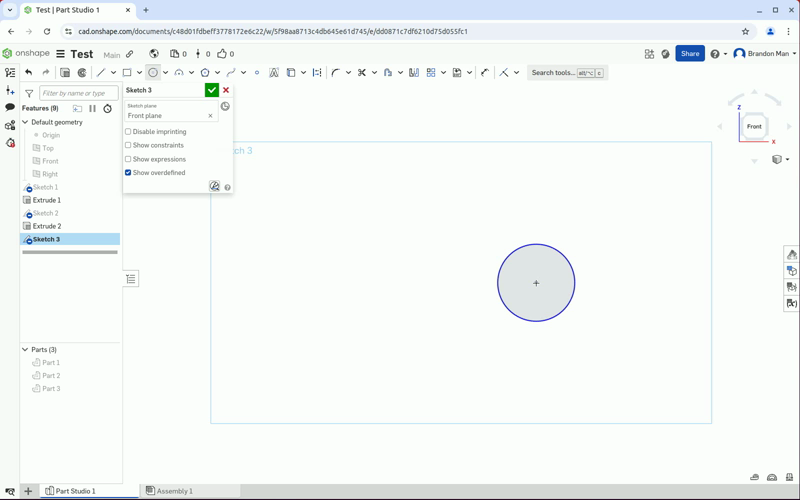
key_up(shift)
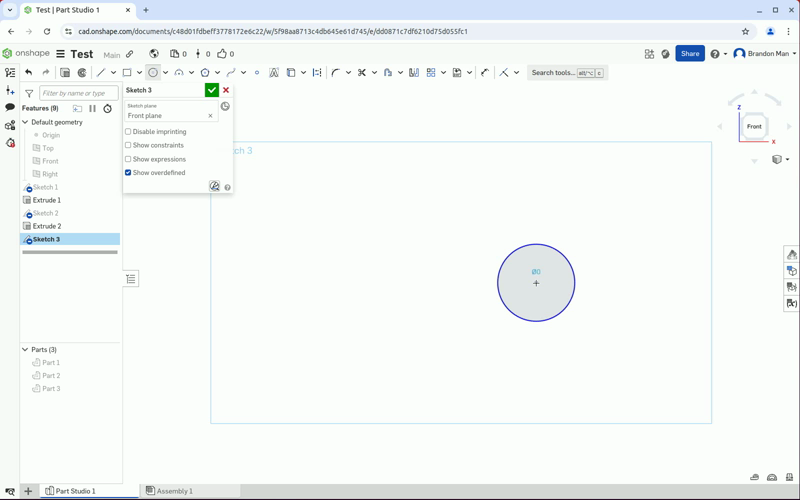
mouse_move(558, 282)
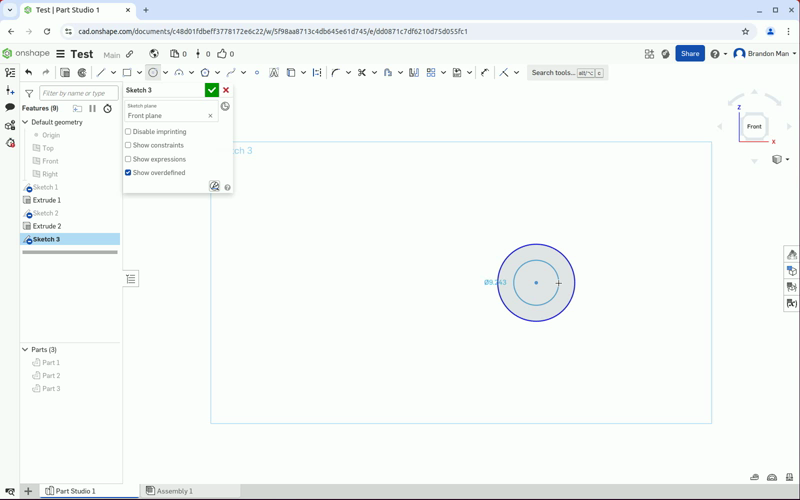
click(558, 282)
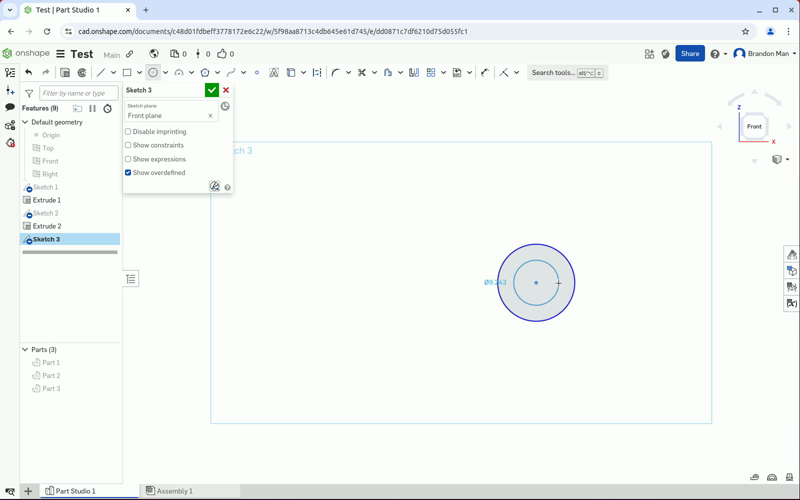
key(esc)
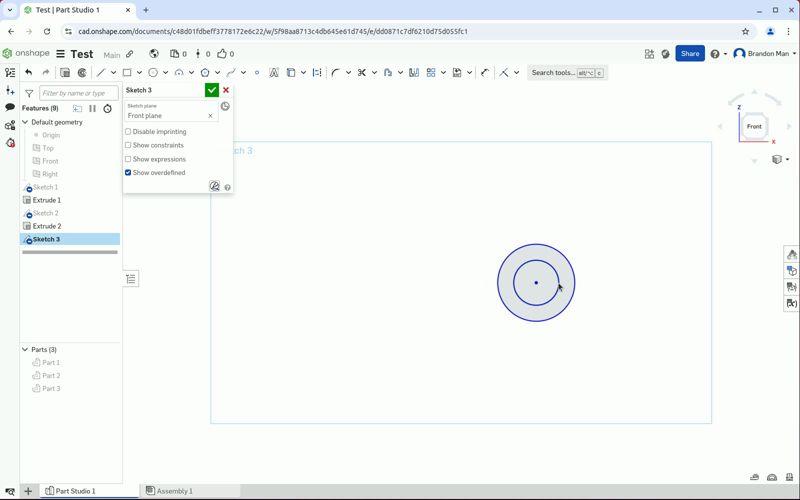
mouse_move(534, 247)
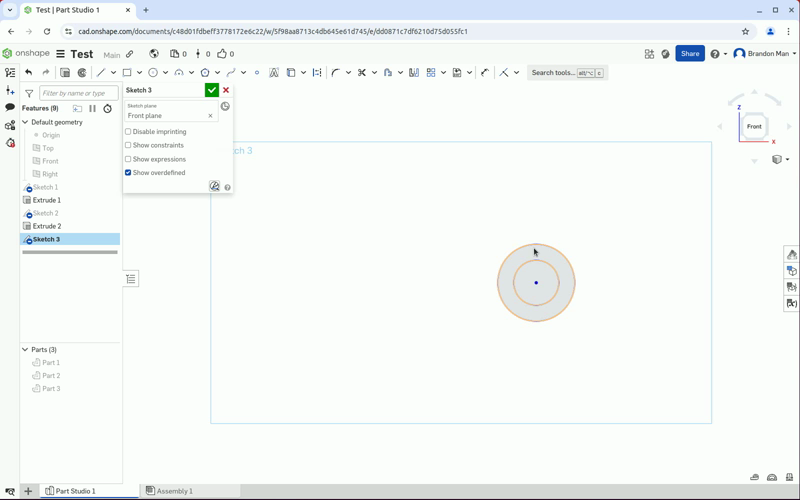
click(534, 247)
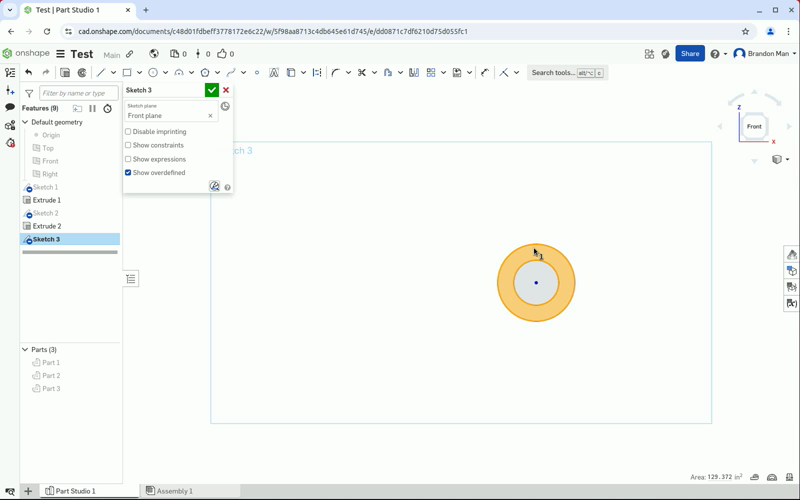
mouse_move(73, 352)
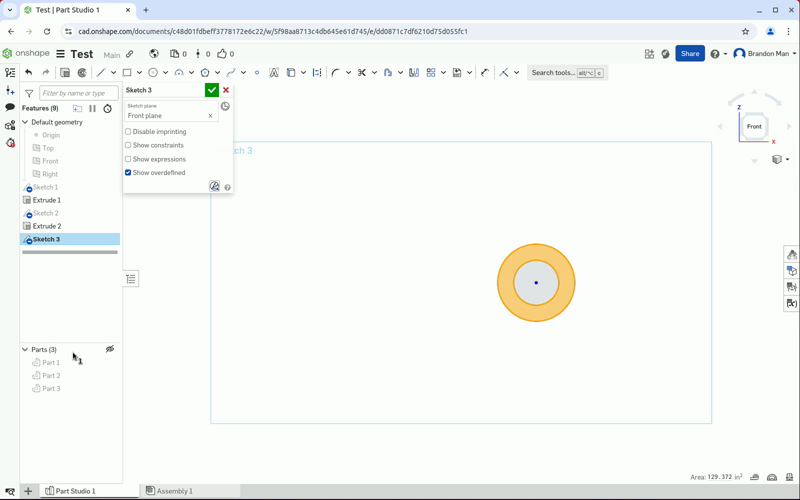
key(shift+y)
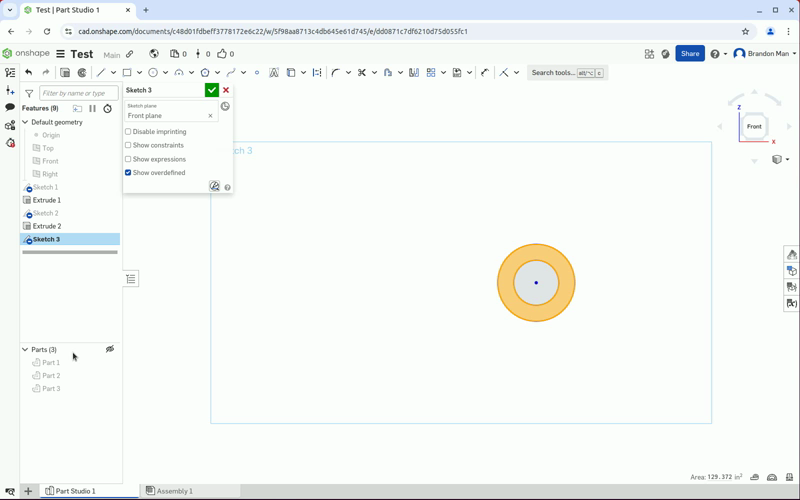
key(shift+e)
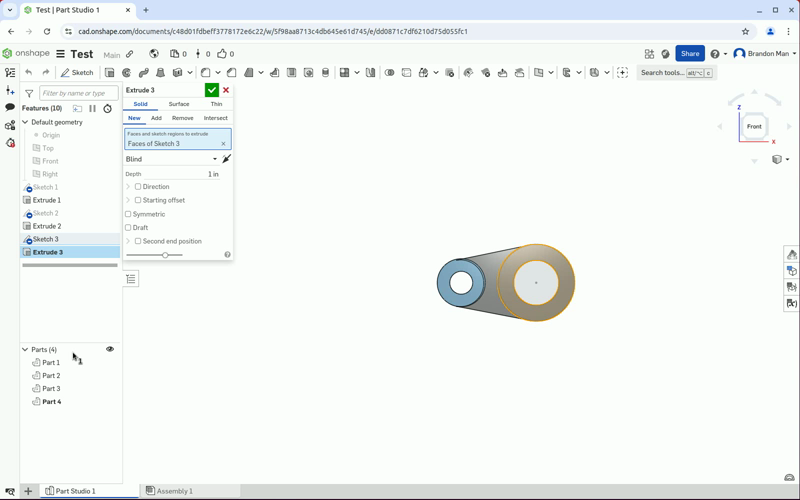
mouse_move(143, 106)
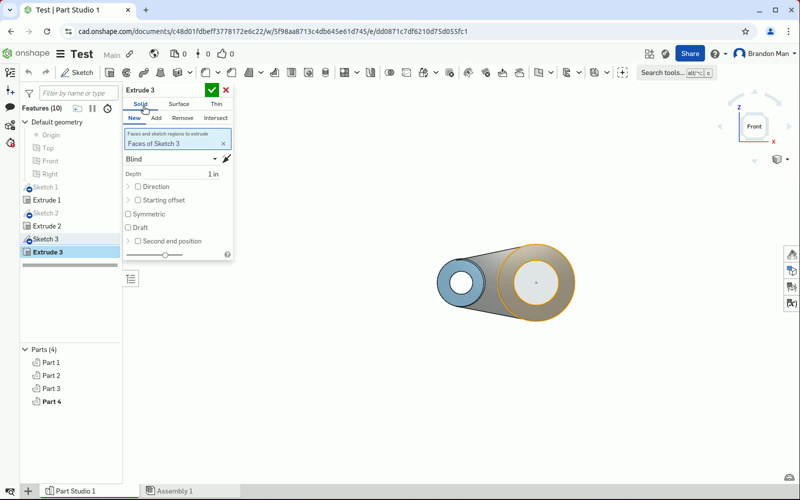
click(143, 106)
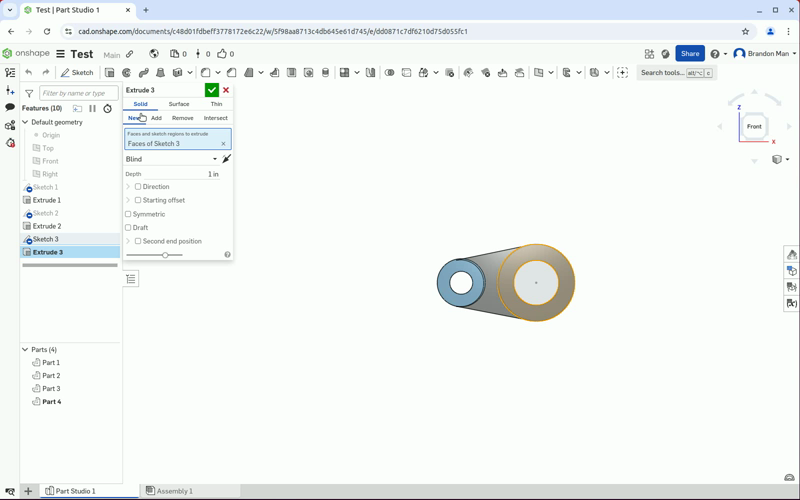
mouse_move(137, 120)
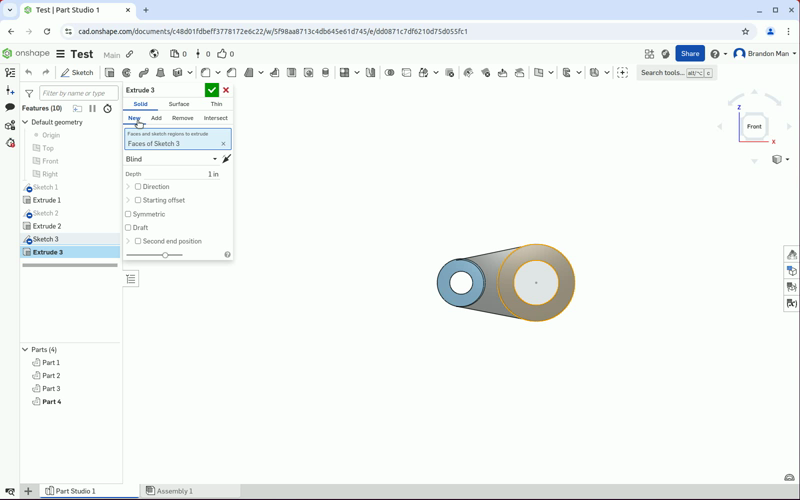
click(137, 120)
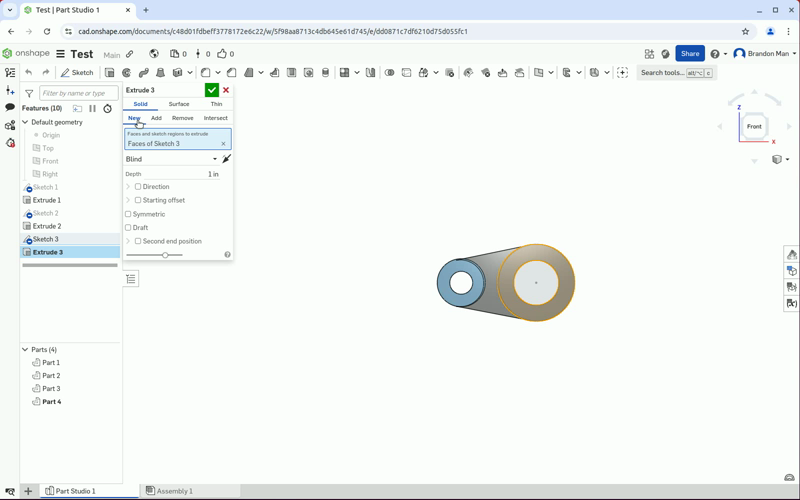
key(tab, 4)
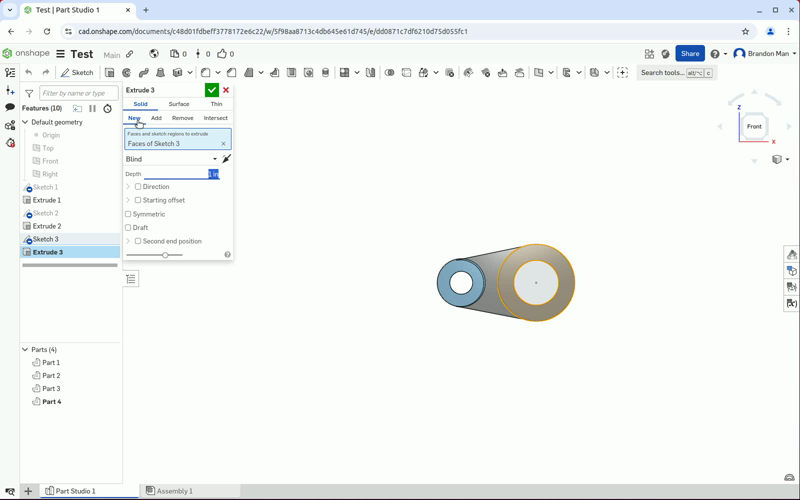
text(0.722)
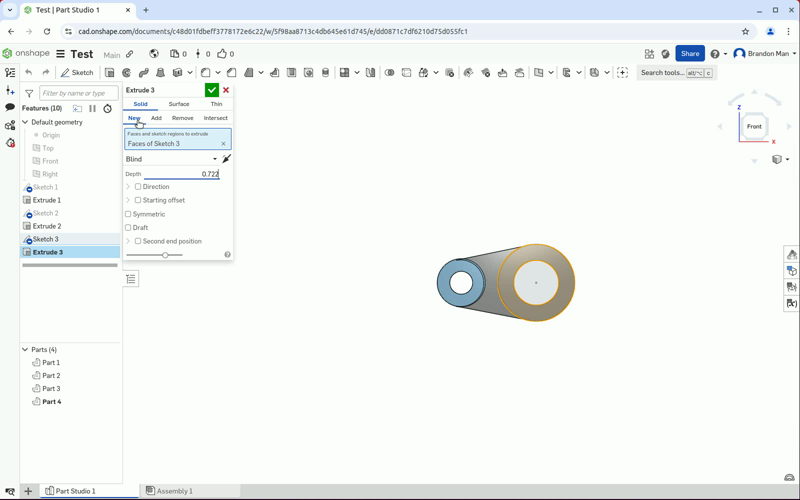
key(enter)
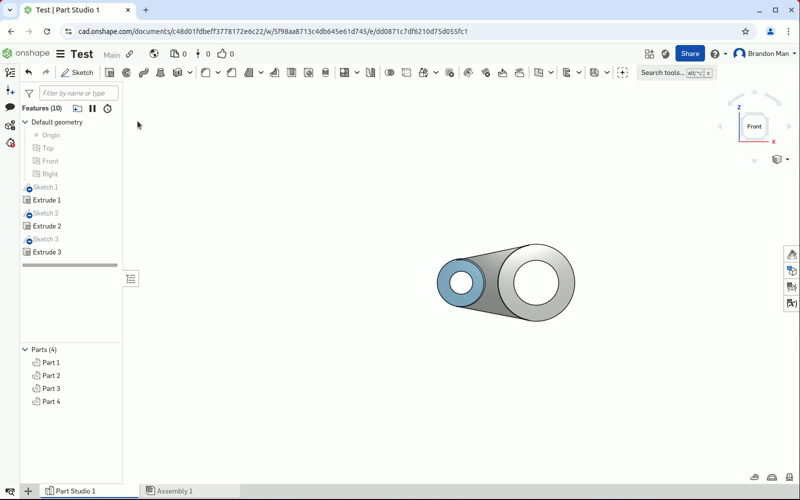
key(shift+h)
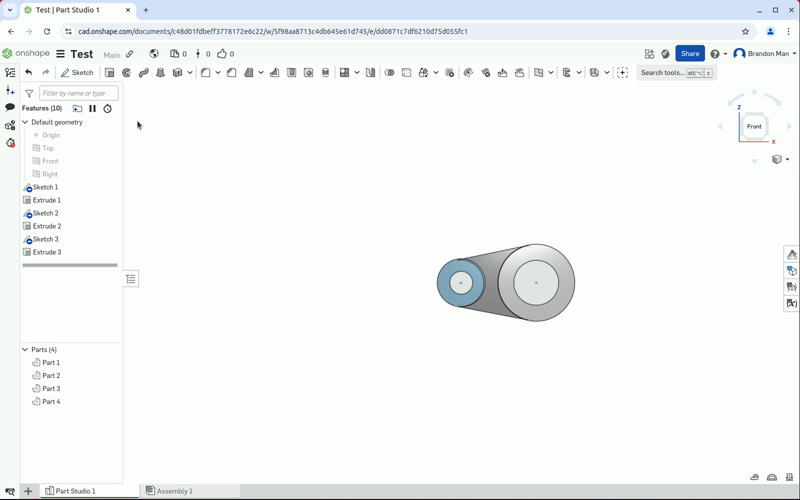
key(shift+h)
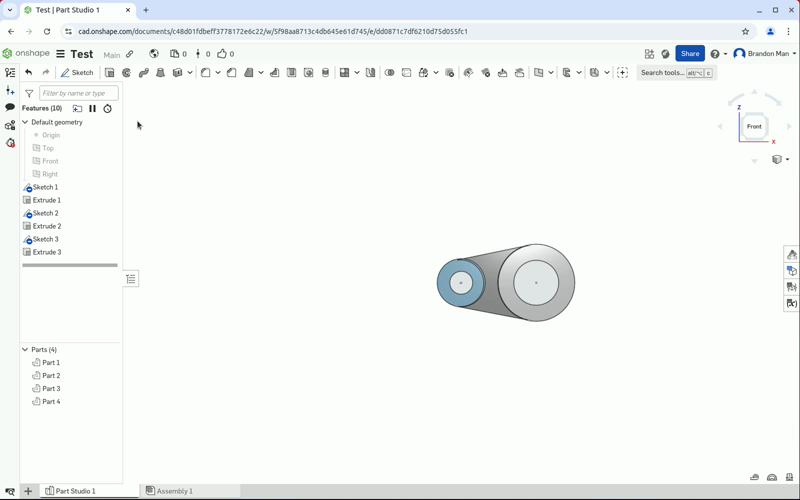
key(shift+7)
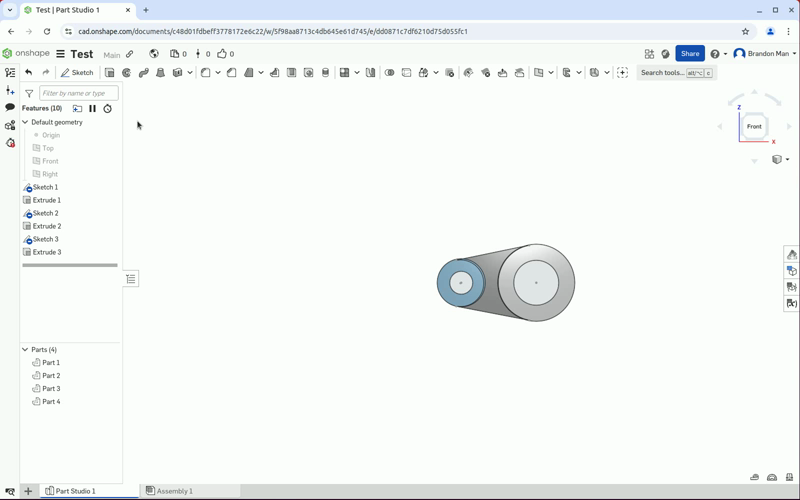
key(left, 2)
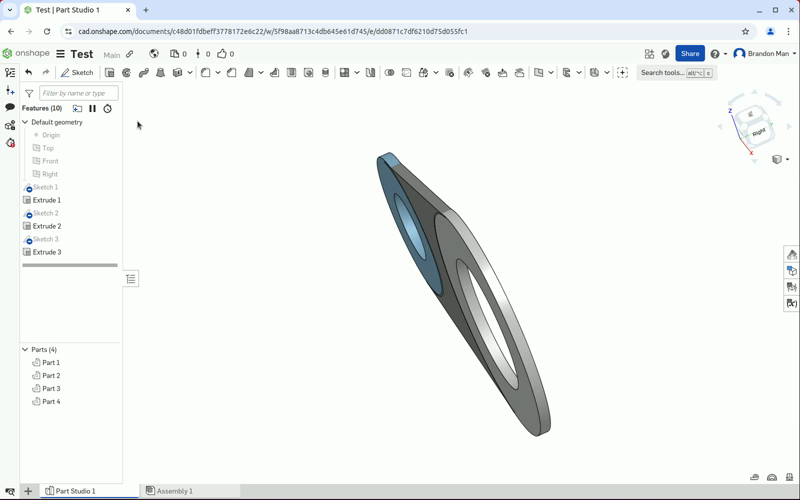
key(down, 2)
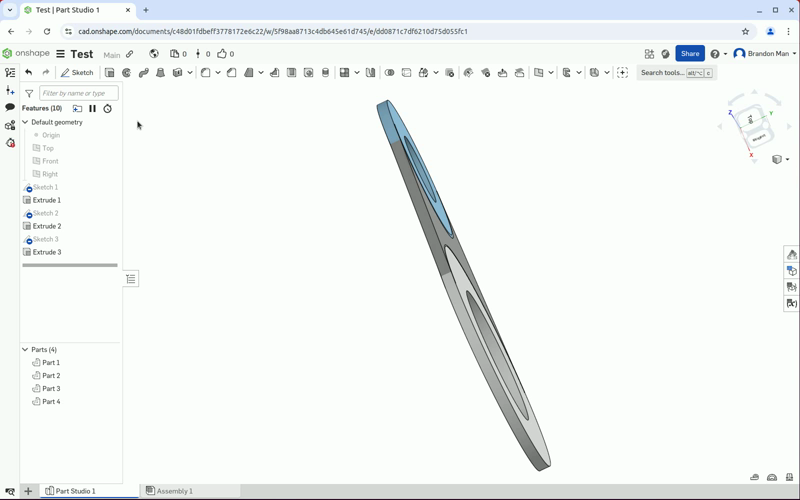
key(up, 2)
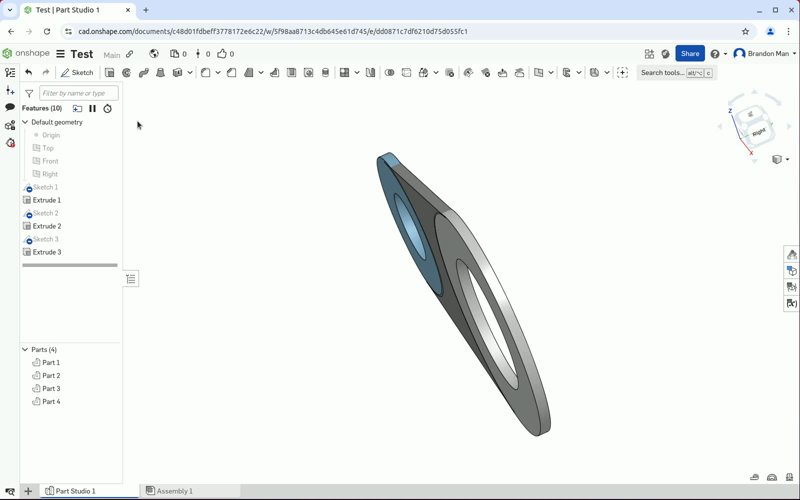
key(right, 2)
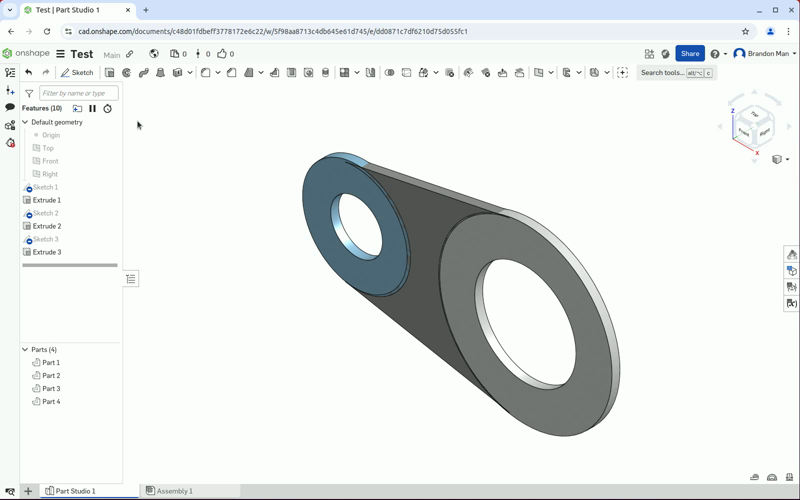
mouse_move(73, 189)
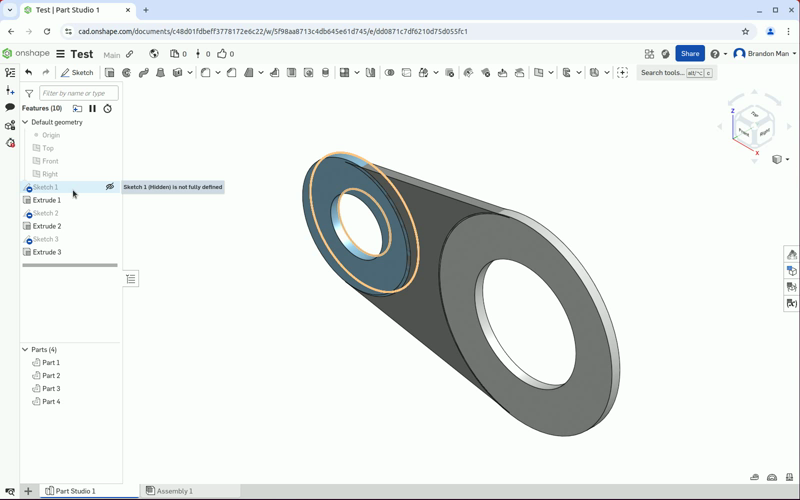
click(73, 189)